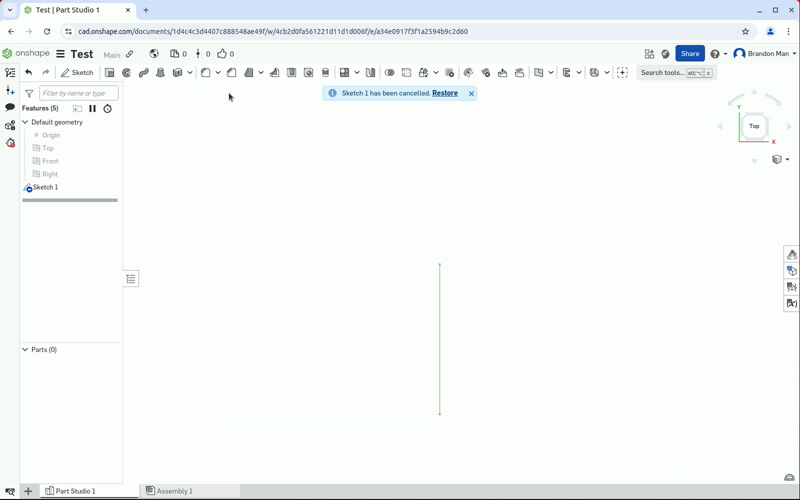
key(shift+h)
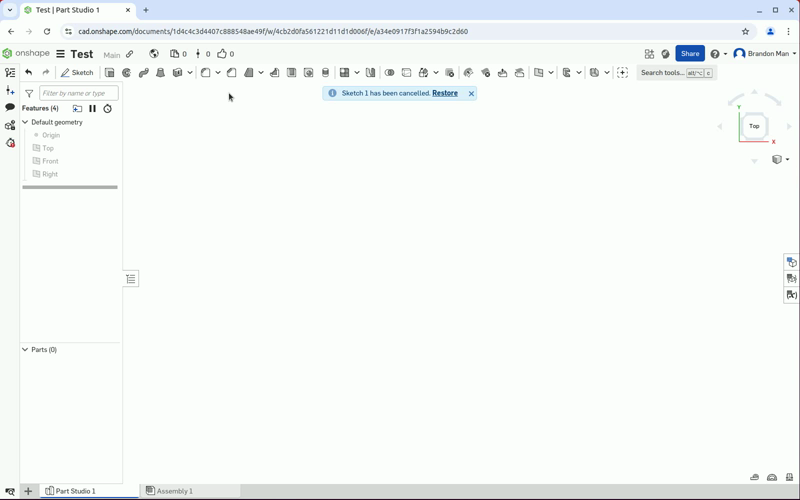
mouse_move(73, 352)
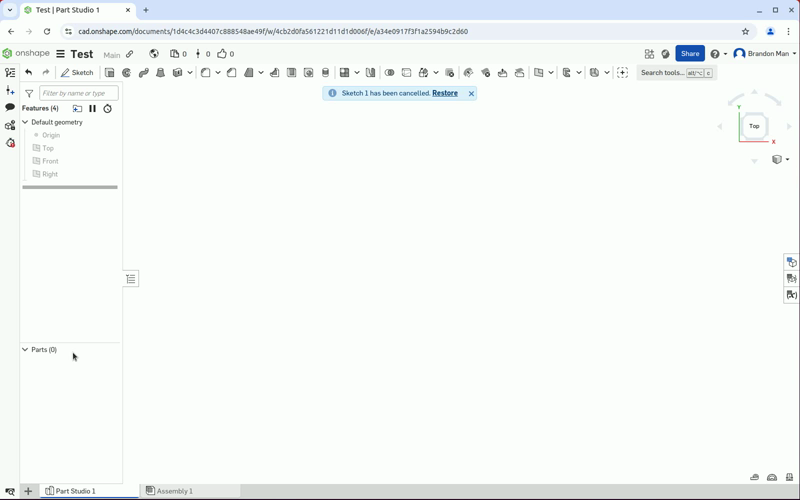
key(y)
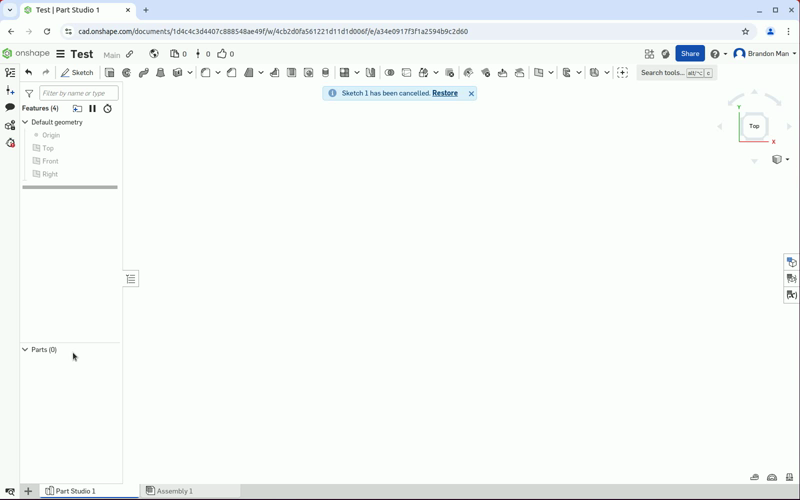
key(shift+p)
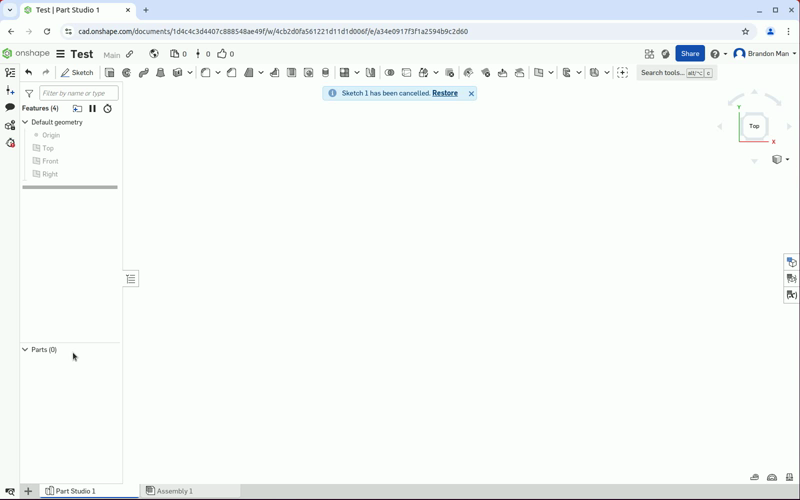
key(space)
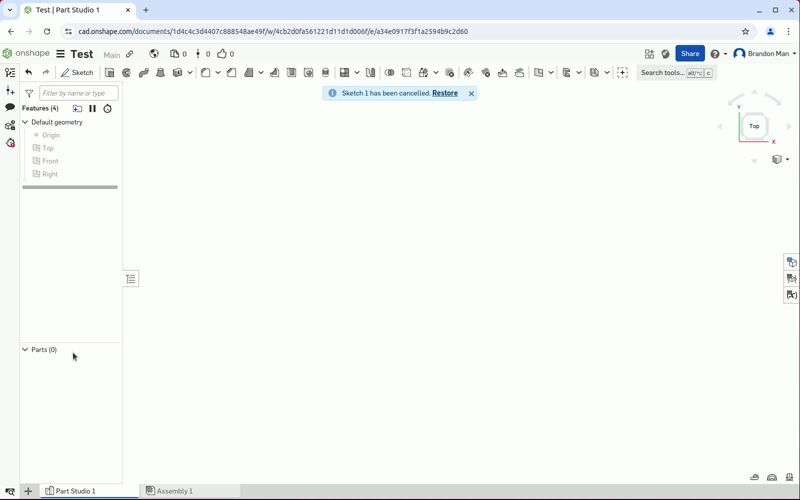
key_down(shift)
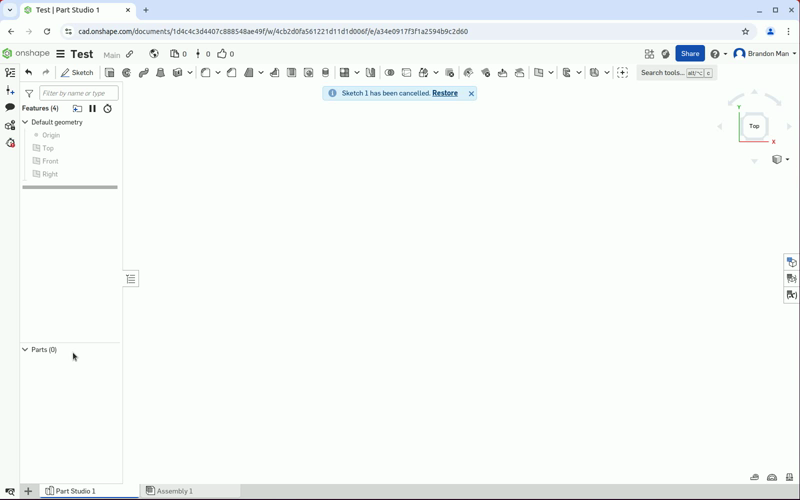
key(up)
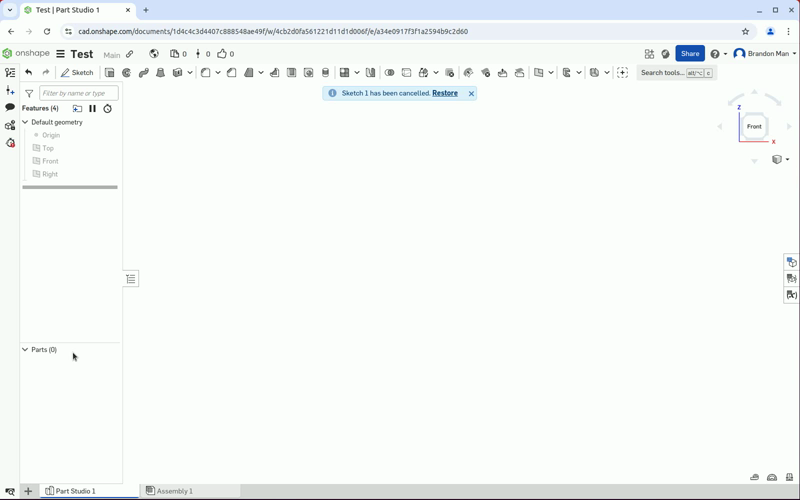
key_up(shift)
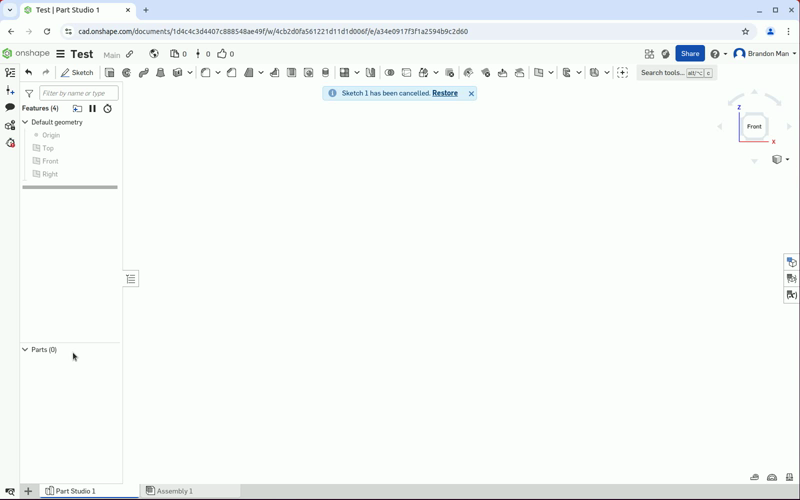
mouse_move(73, 352)
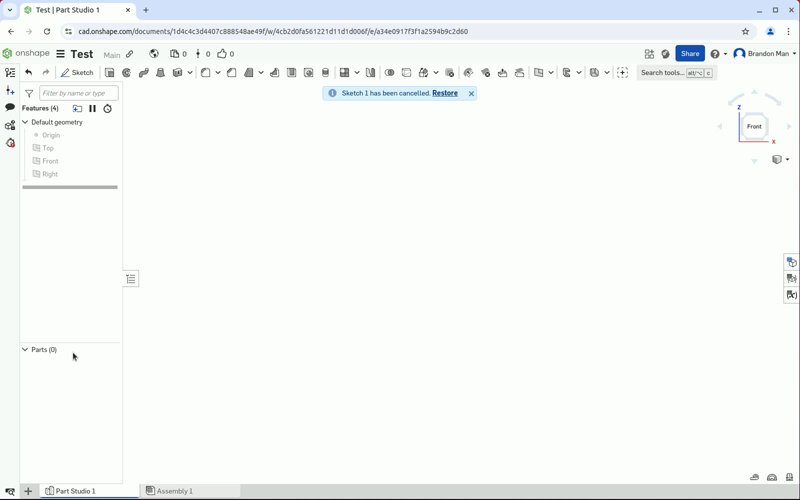
key(shift+y)
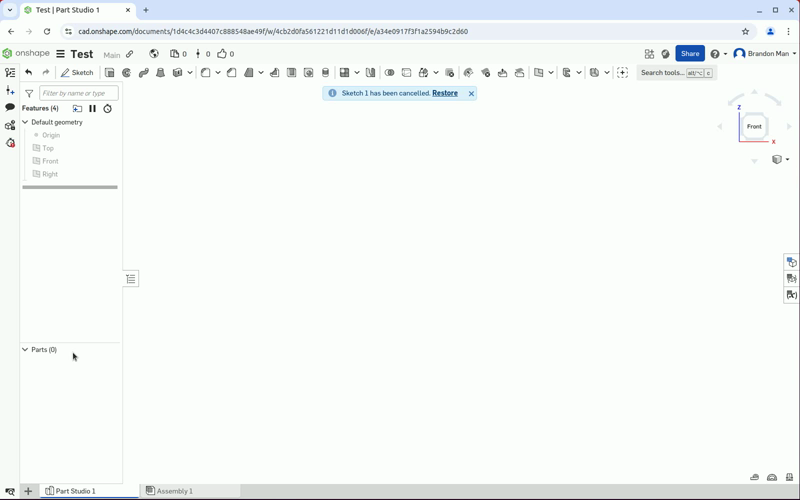
key(shift+s)
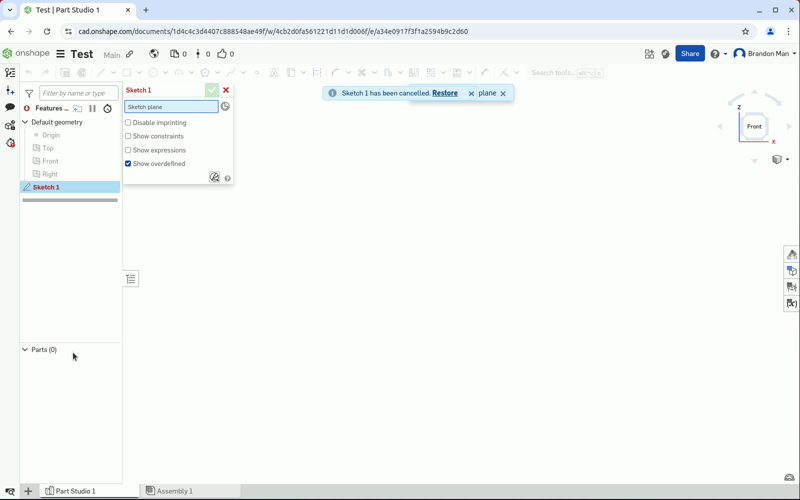
mouse_move(73, 163)
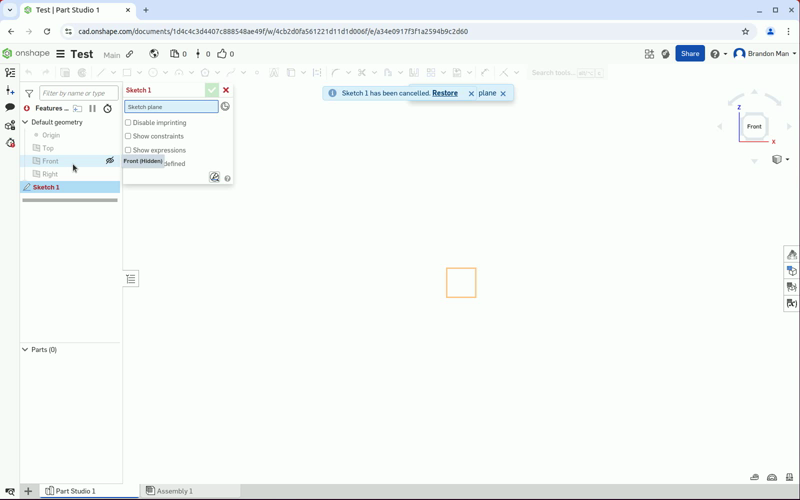
click(73, 163)
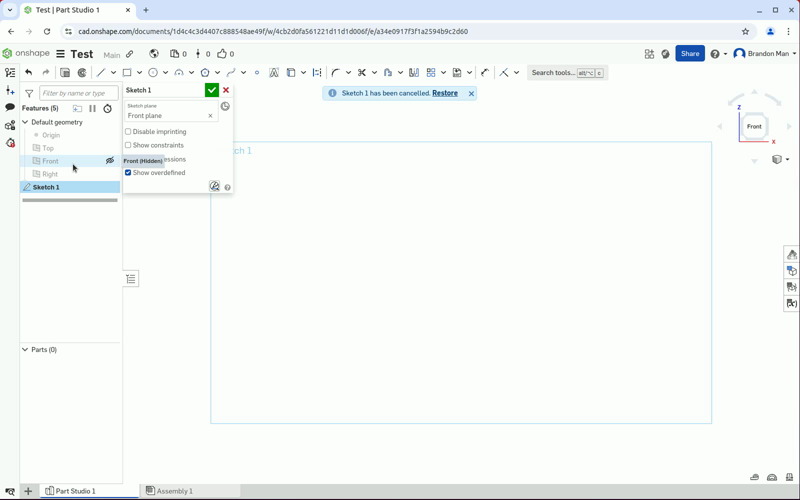
mouse_move(73, 352)
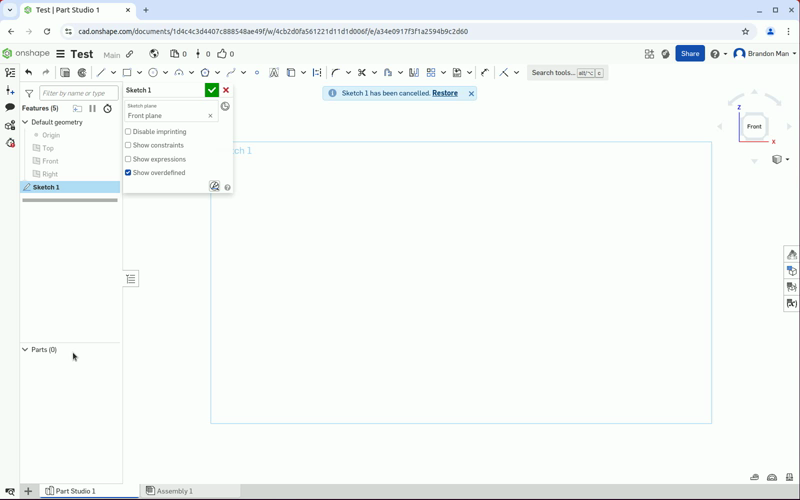
key(y)
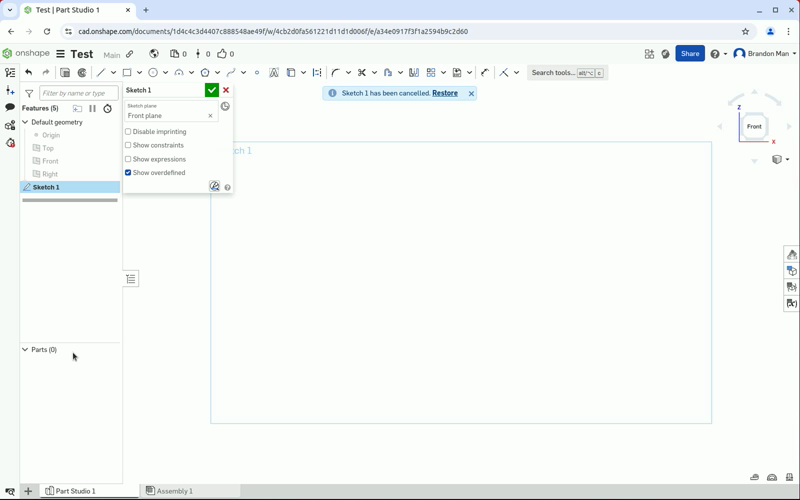
key(l)
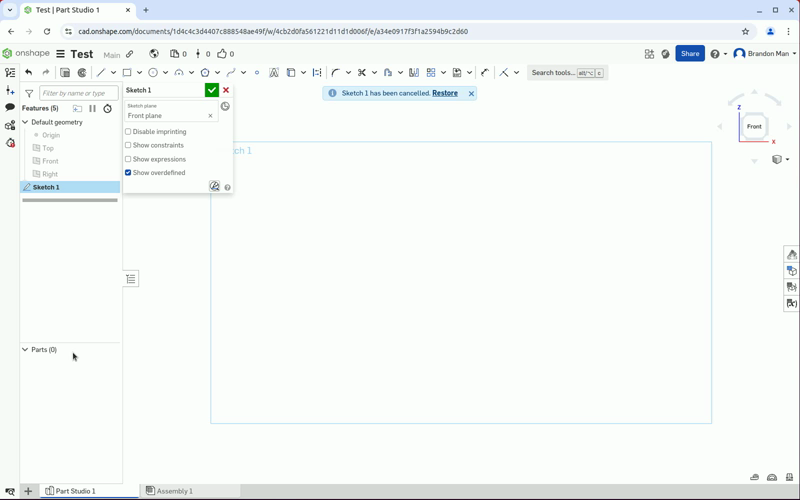
key_down(shift)
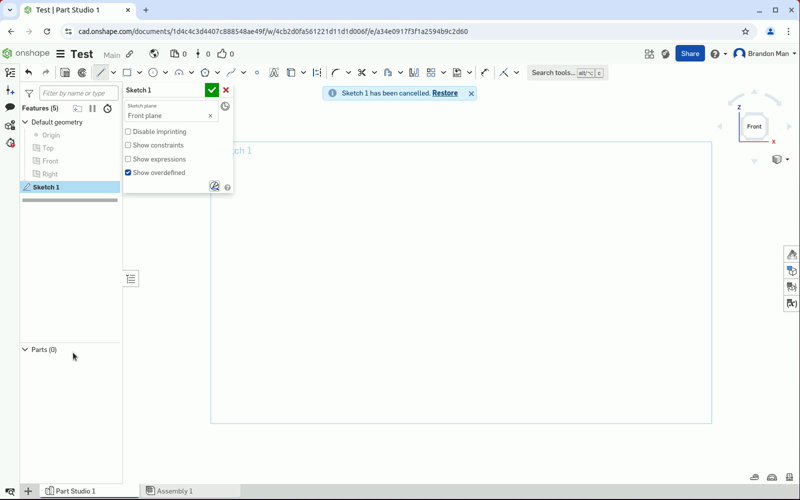
mouse_move(431, 291)
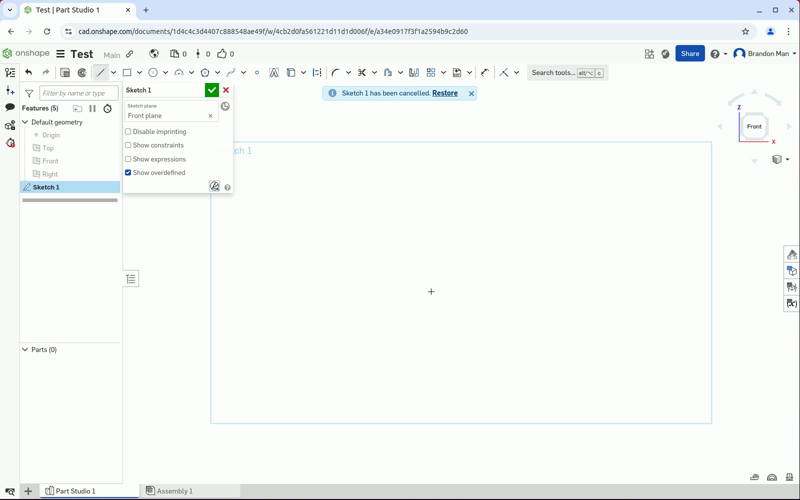
click(431, 291)
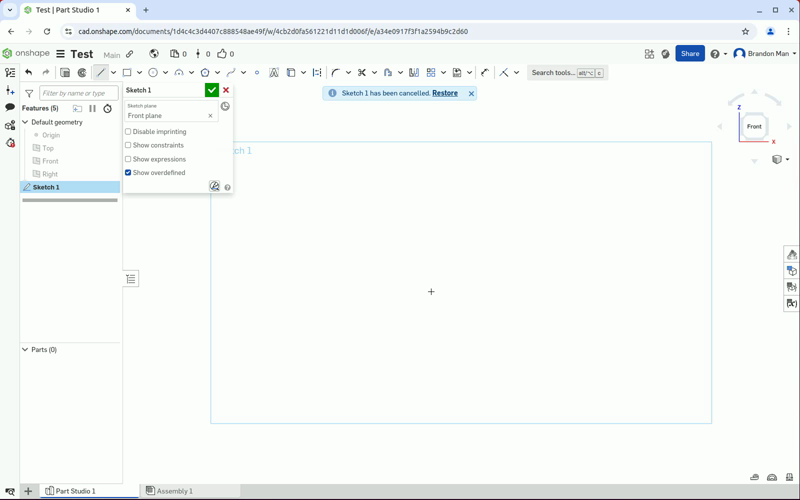
key_up(shift)
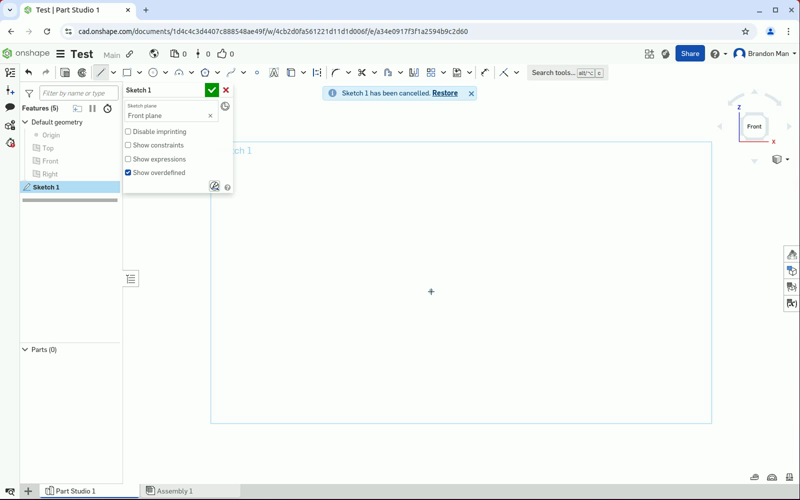
key_down(shift)
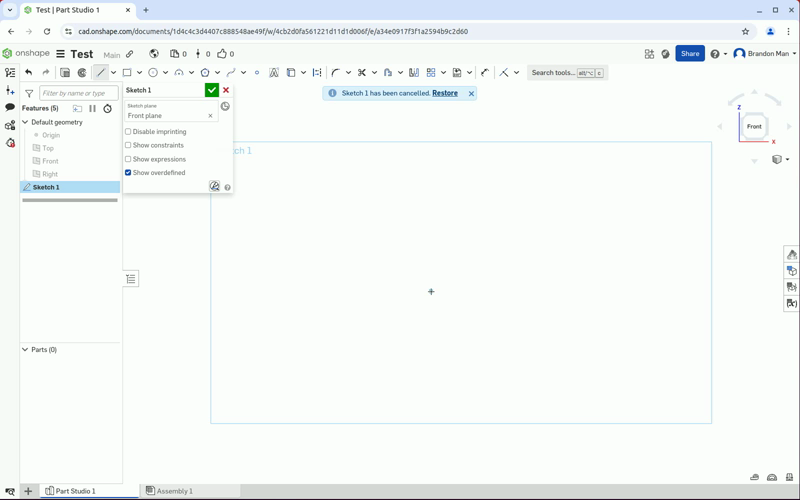
mouse_move(461, 291)
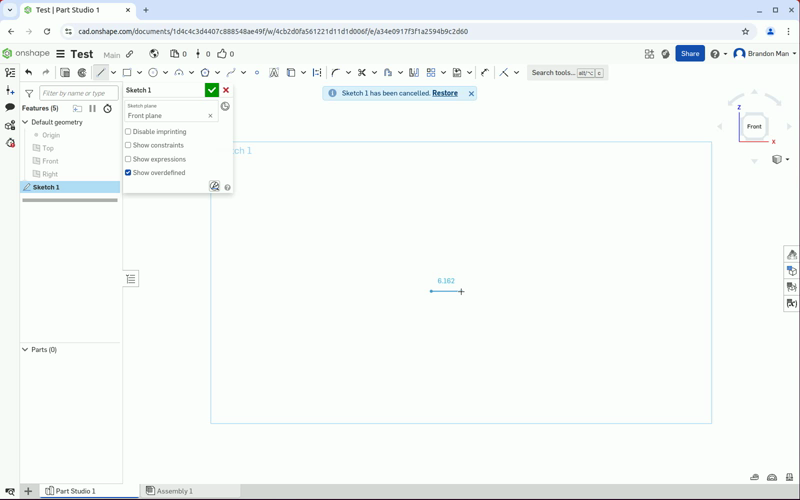
mouse_move(479, 291)
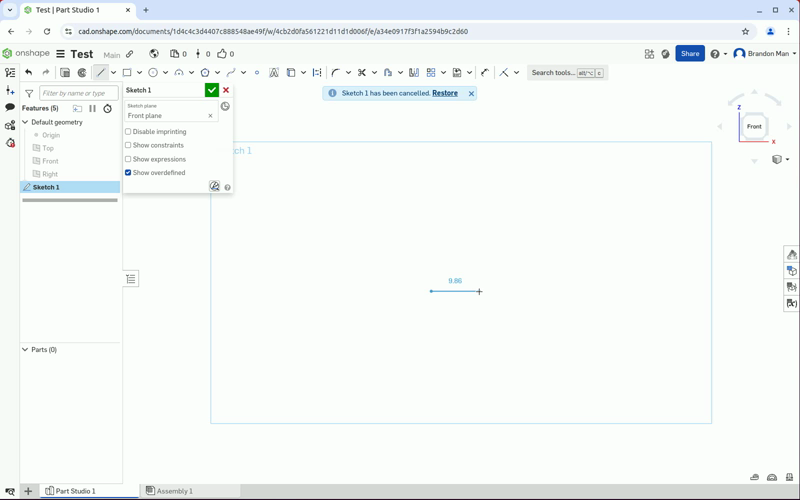
click(479, 291)
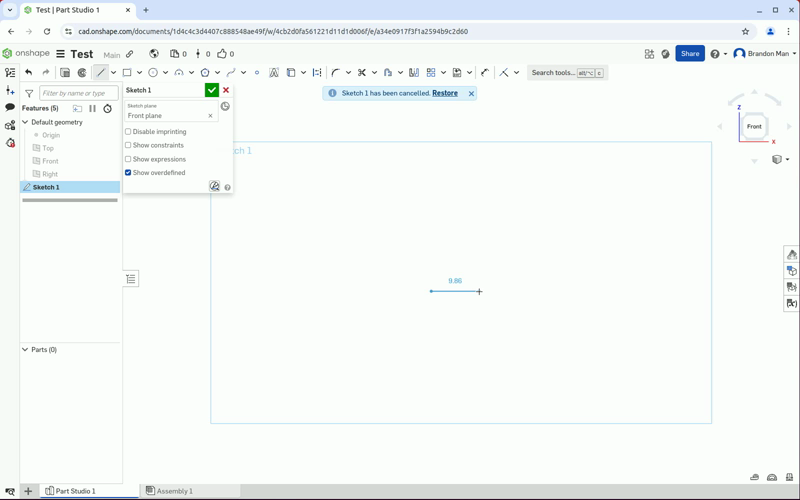
key_up(shift)
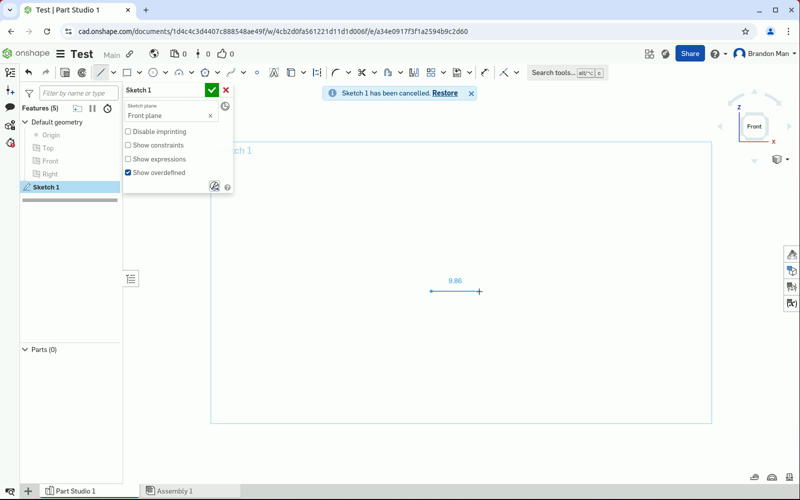
key_down(shift)
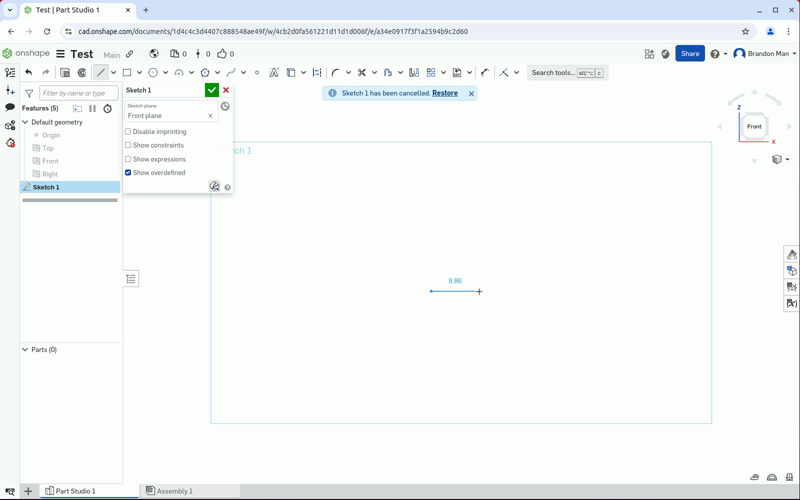
mouse_move(509, 291)
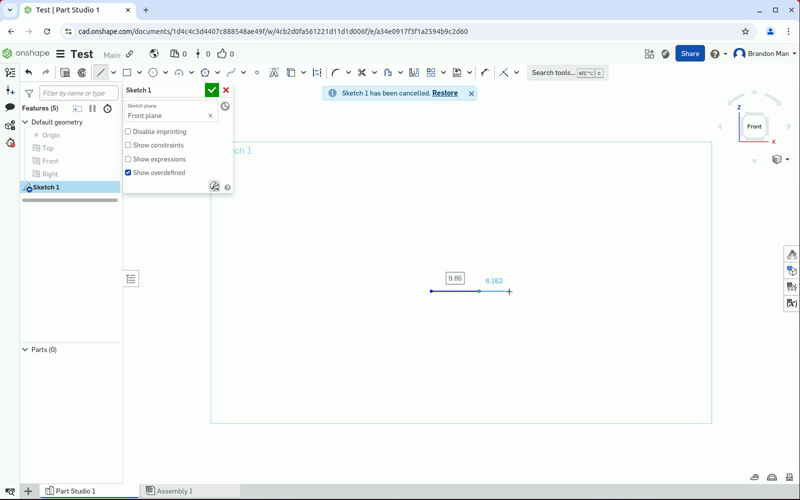
mouse_move(479, 257)
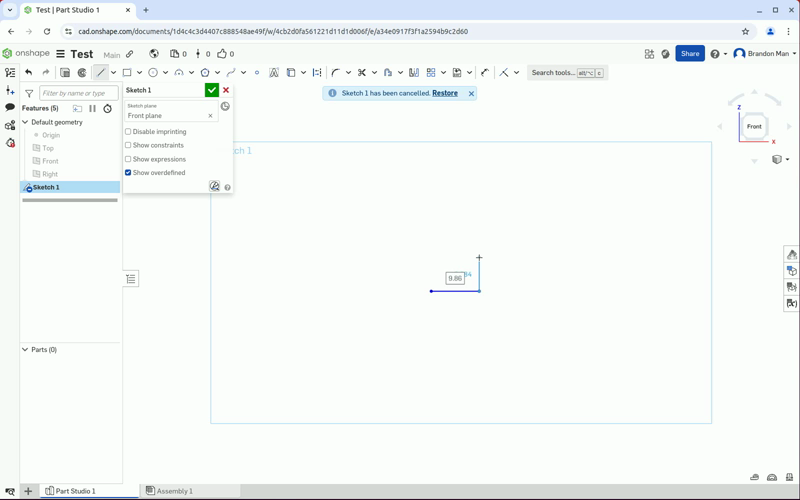
click(479, 257)
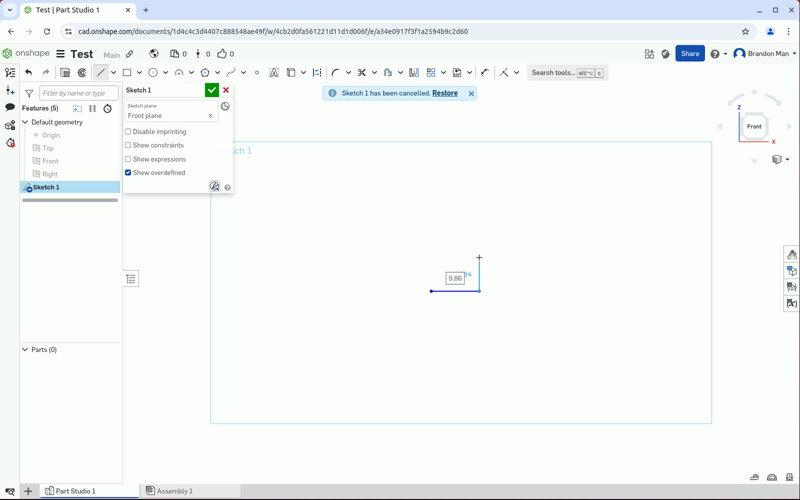
key_up(shift)
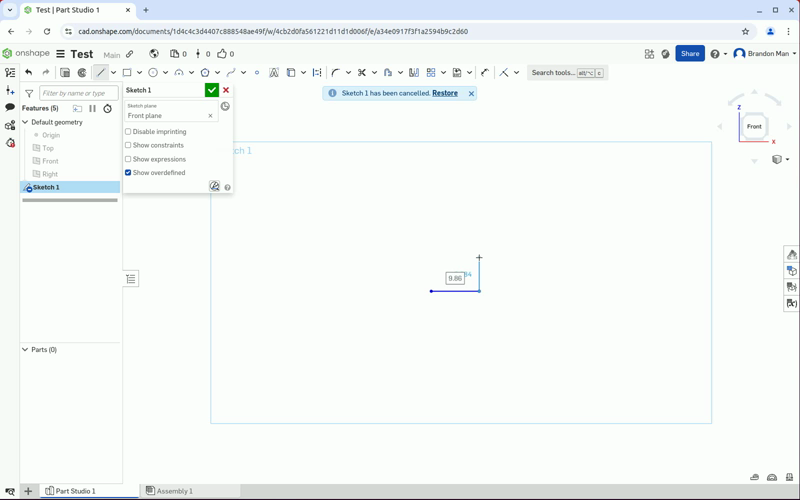
key_down(shift)
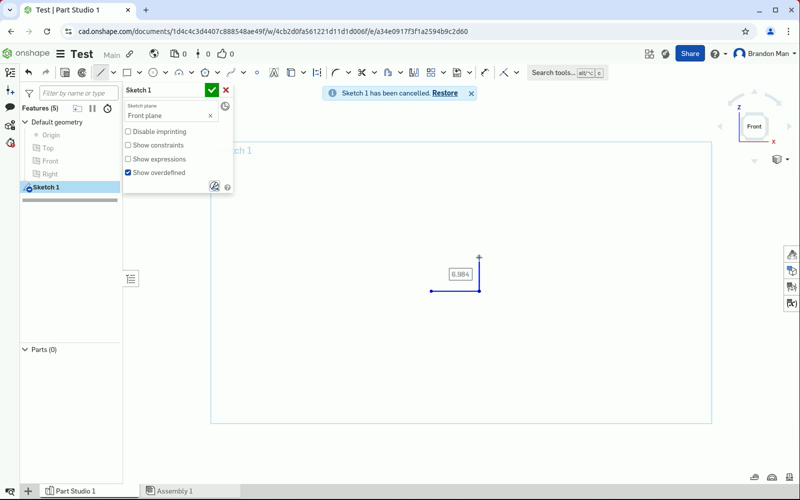
mouse_move(509, 257)
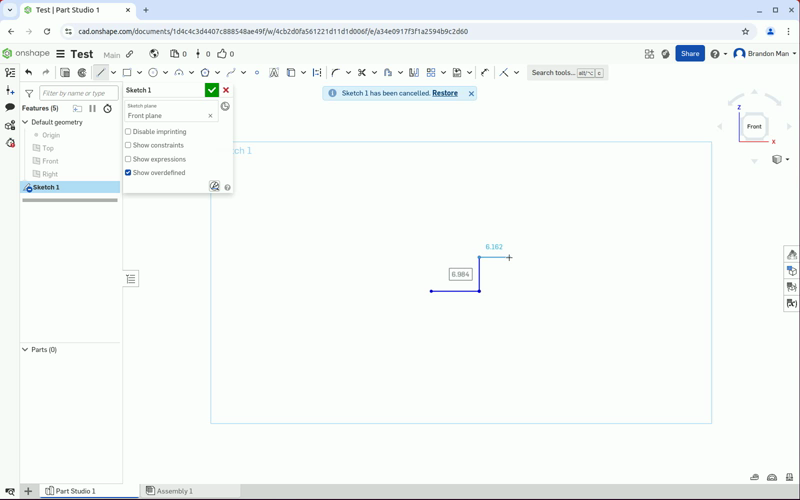
mouse_move(431, 257)
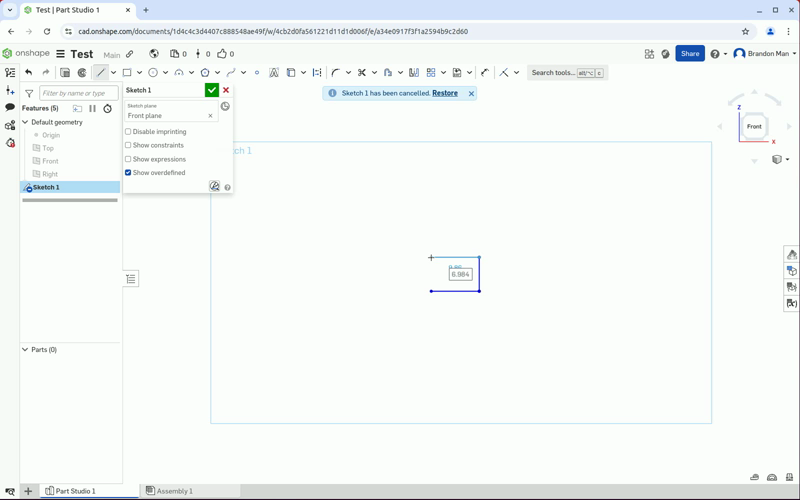
click(431, 257)
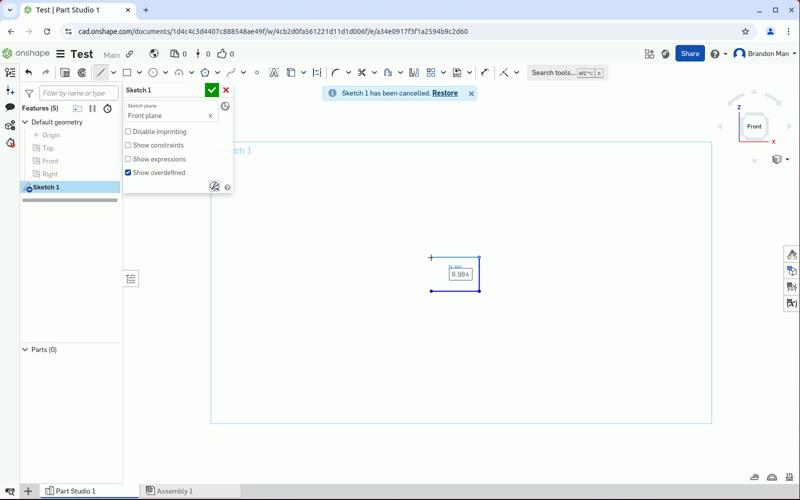
key_up(shift)
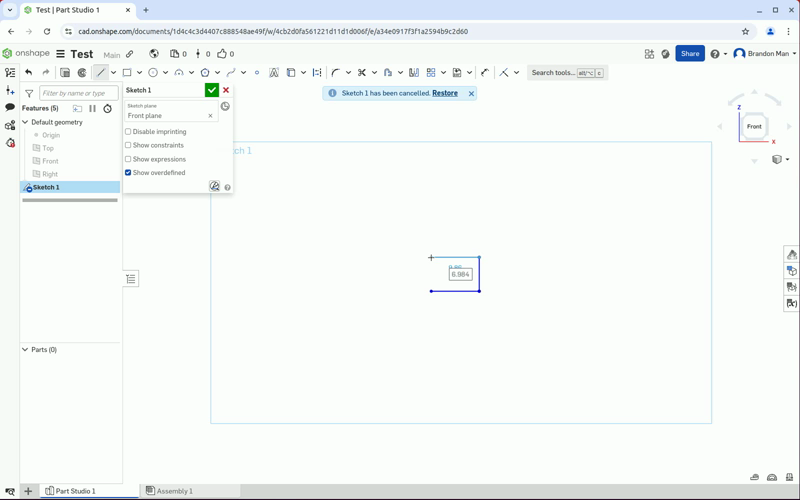
mouse_move(461, 257)
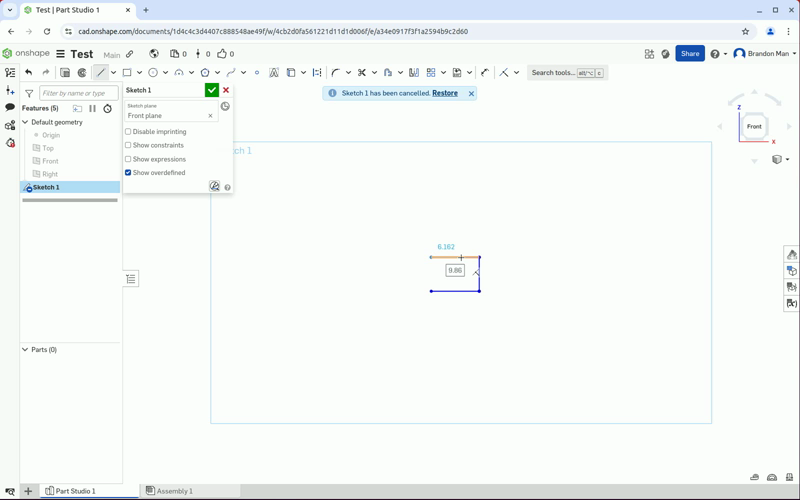
key_down(shift)
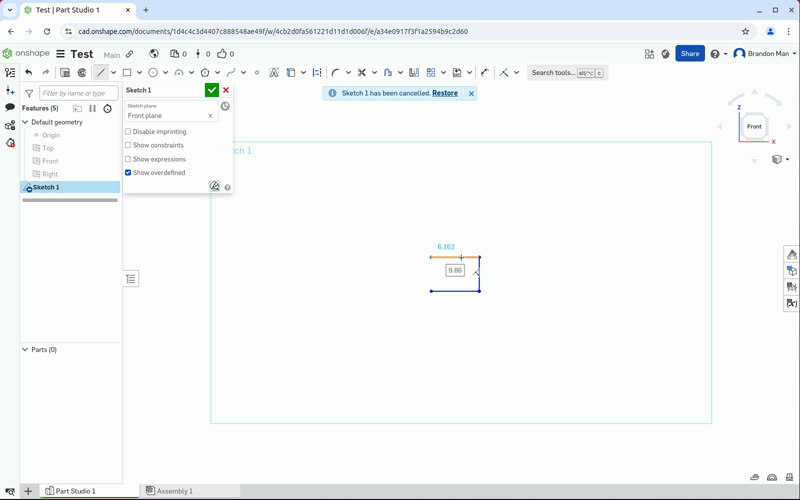
mouse_move(431, 291)
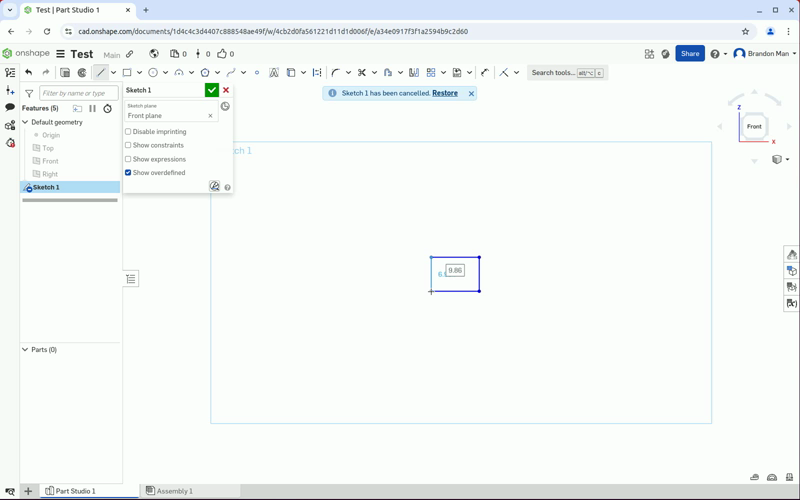
key_up(shift)
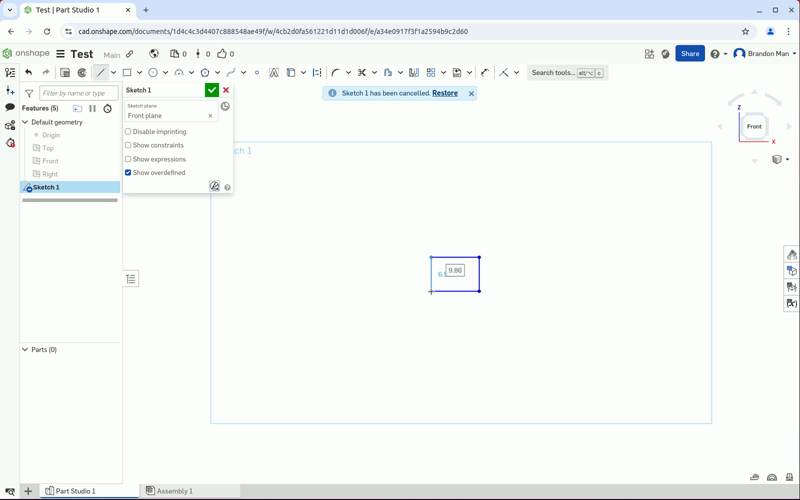
click(431, 291)
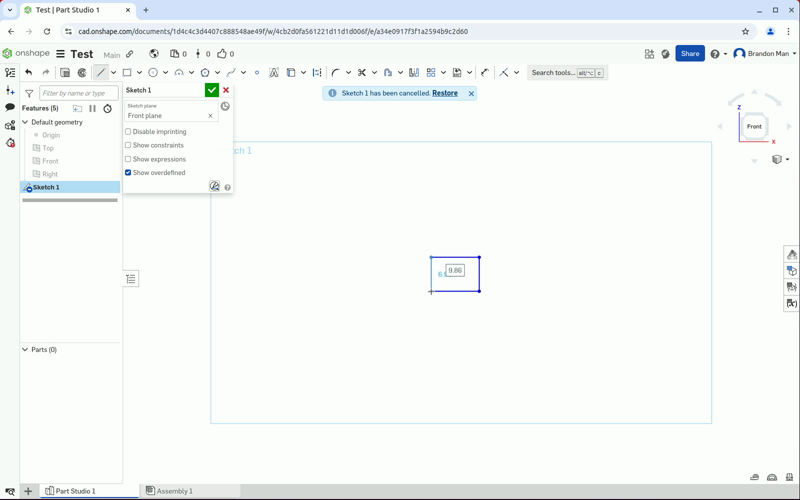
key(esc)
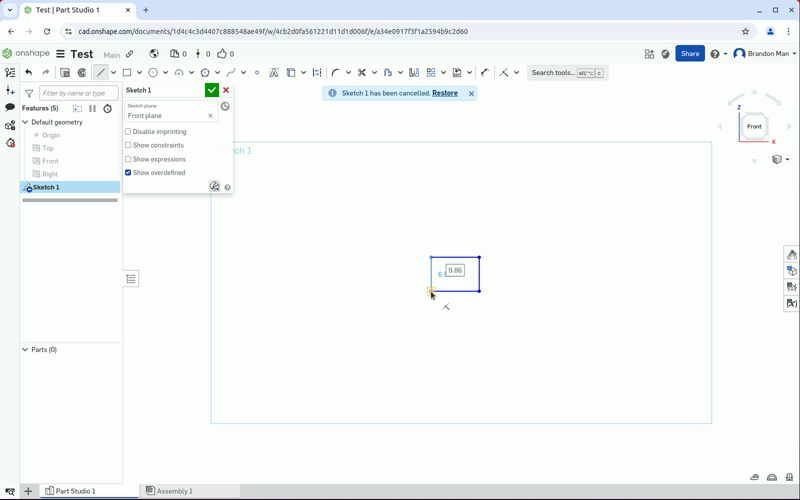
mouse_move(476, 267)
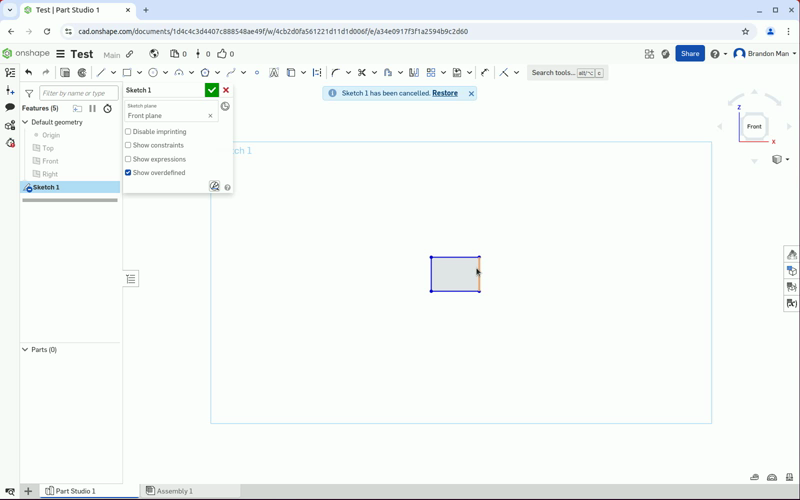
scroll(6)
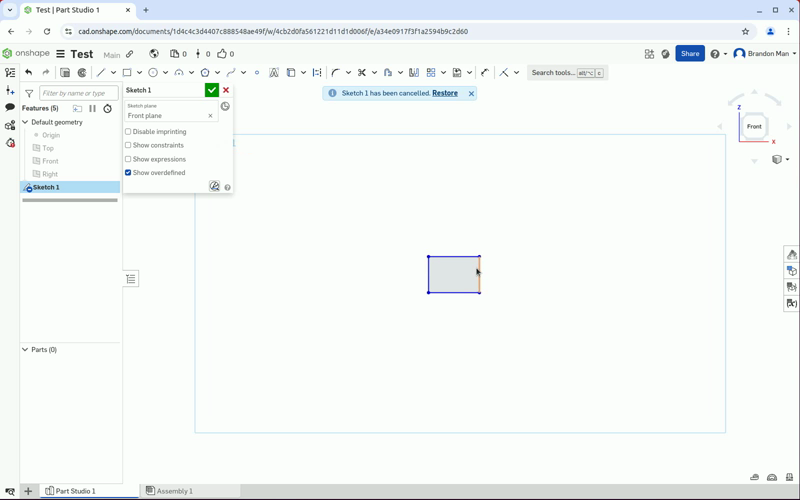
scroll(6)
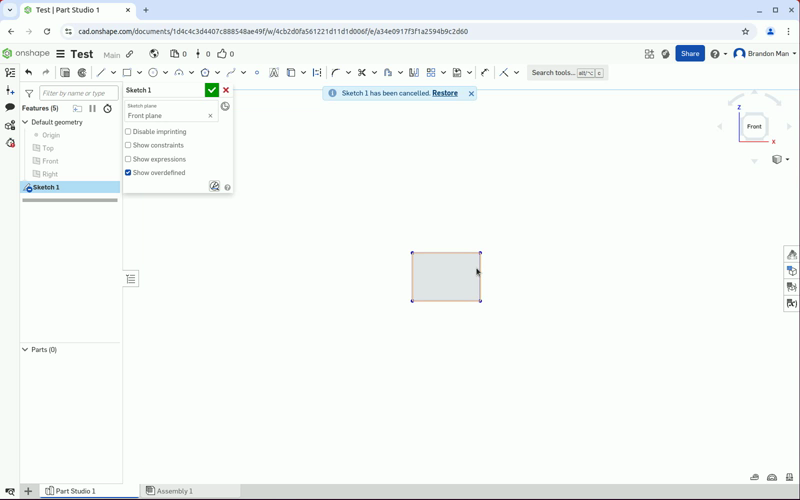
scroll(6)
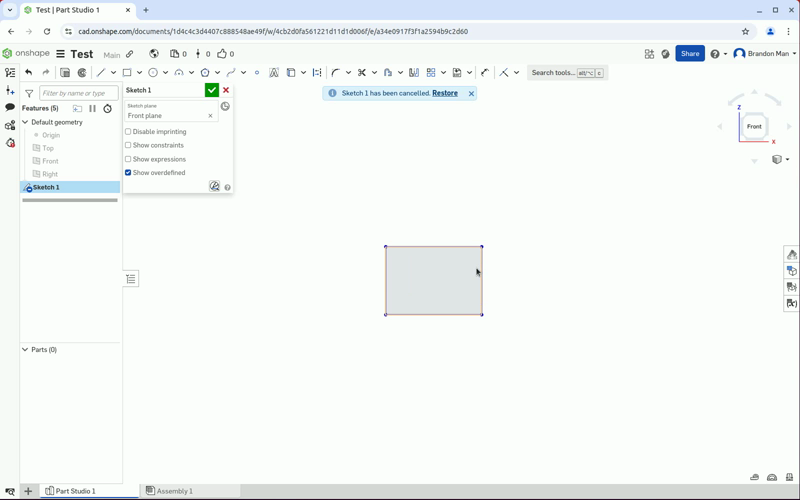
scroll(6)
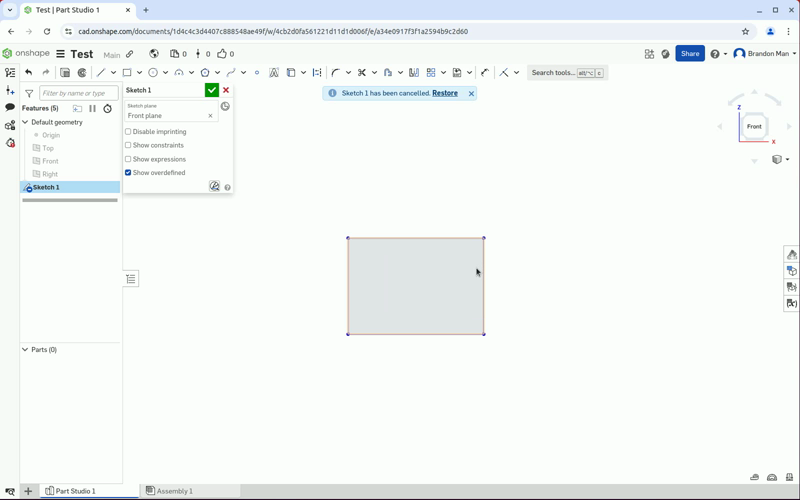
scroll(6)
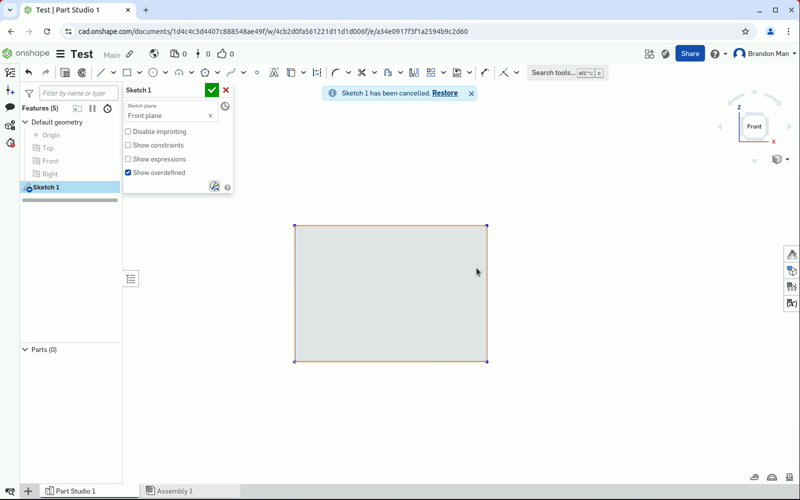
scroll(6)
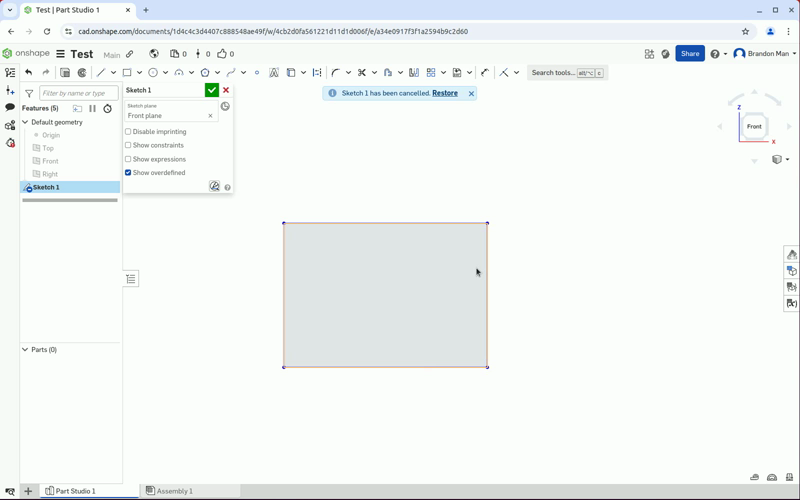
scroll(6)
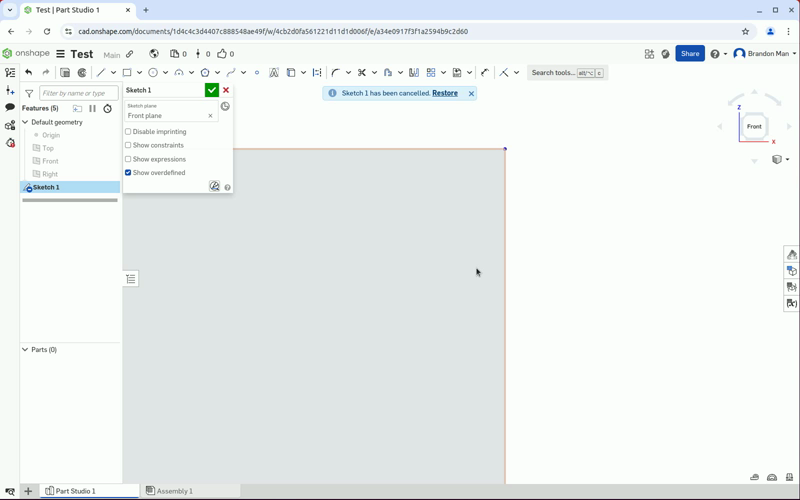
click(476, 267)
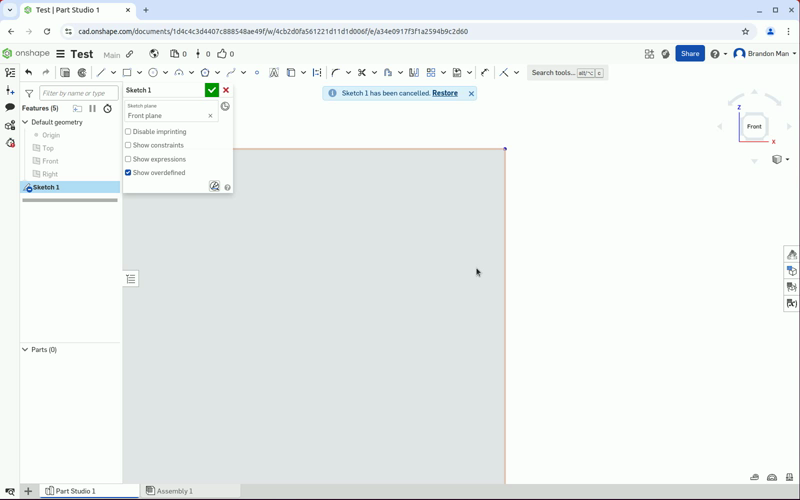
scroll(-6)
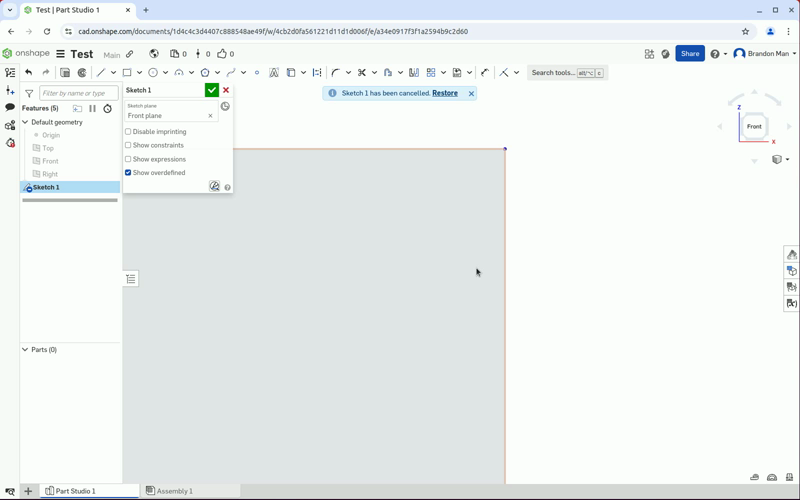
scroll(-6)
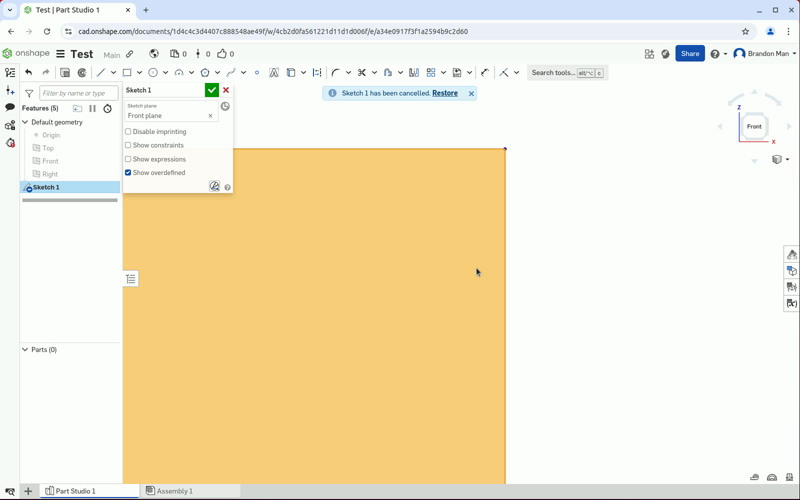
scroll(-6)
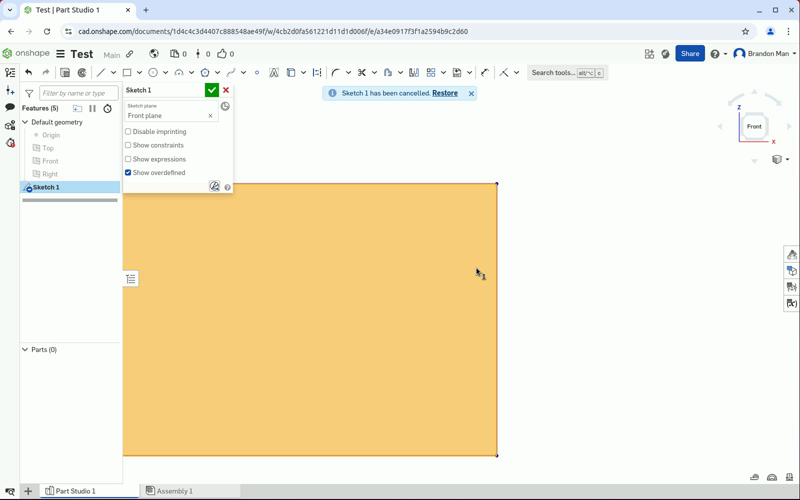
scroll(-6)
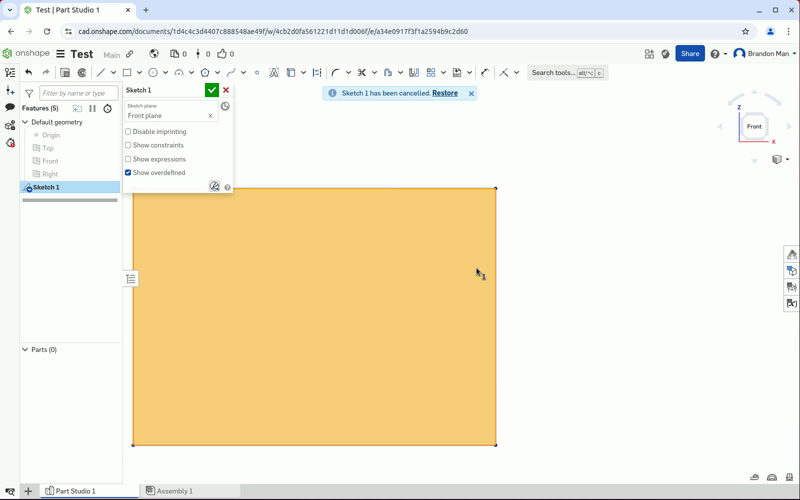
scroll(-6)
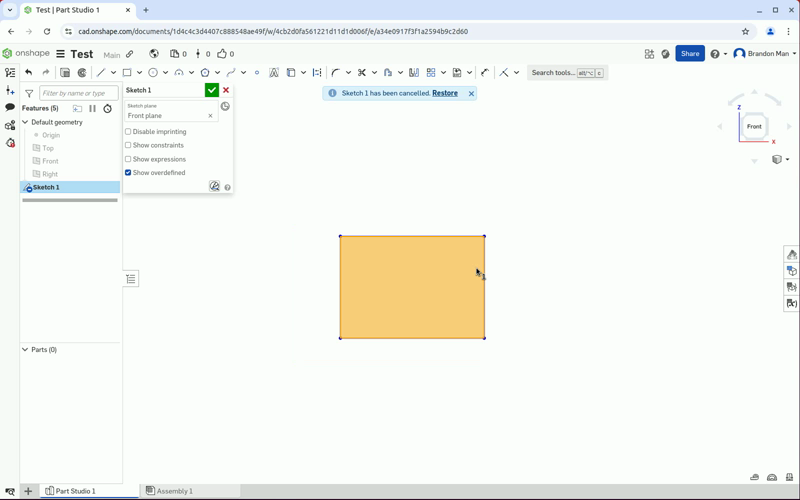
scroll(-6)
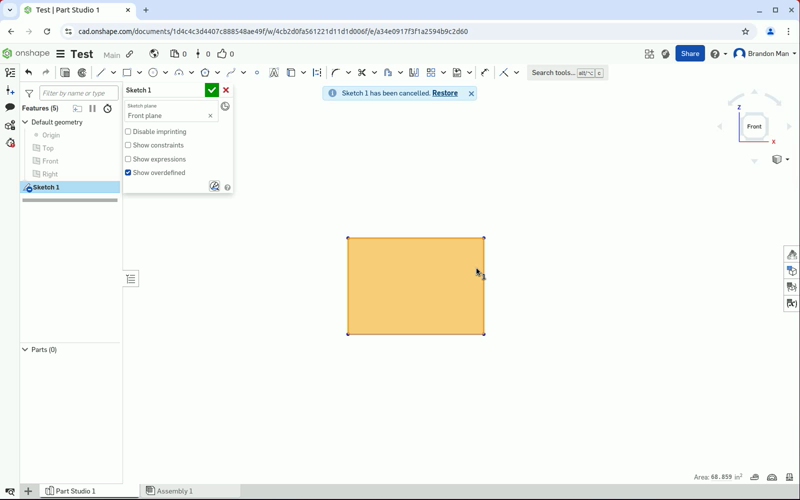
scroll(-6)
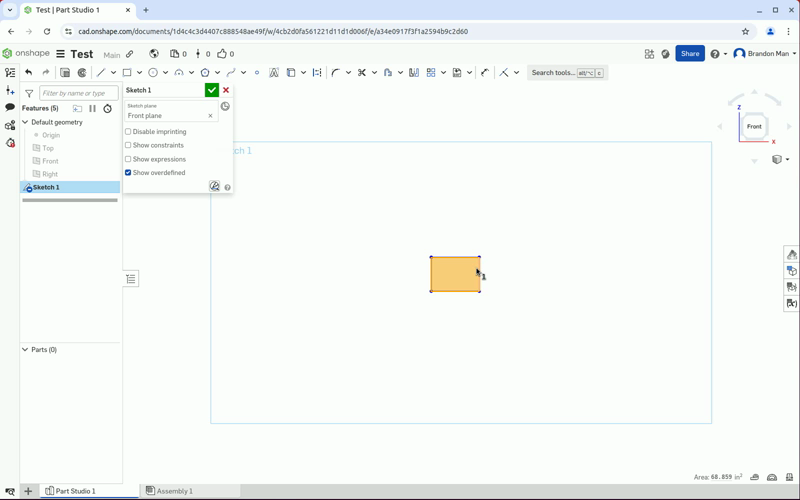
mouse_move(73, 352)
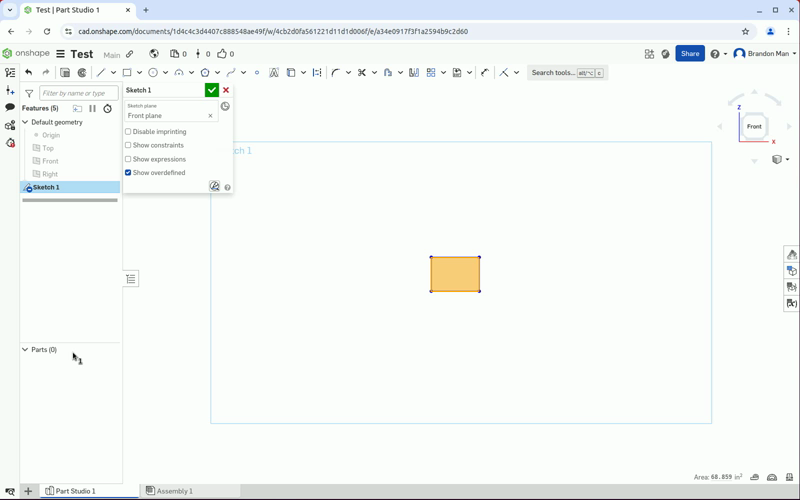
key(shift+y)
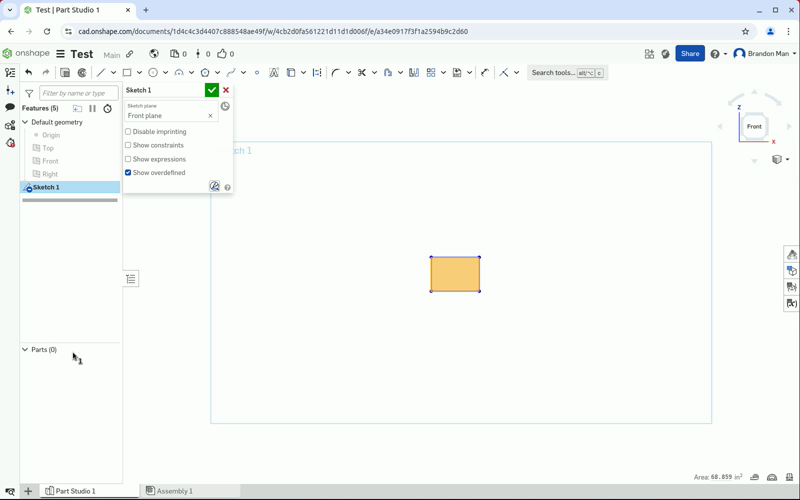
key(shift+e)
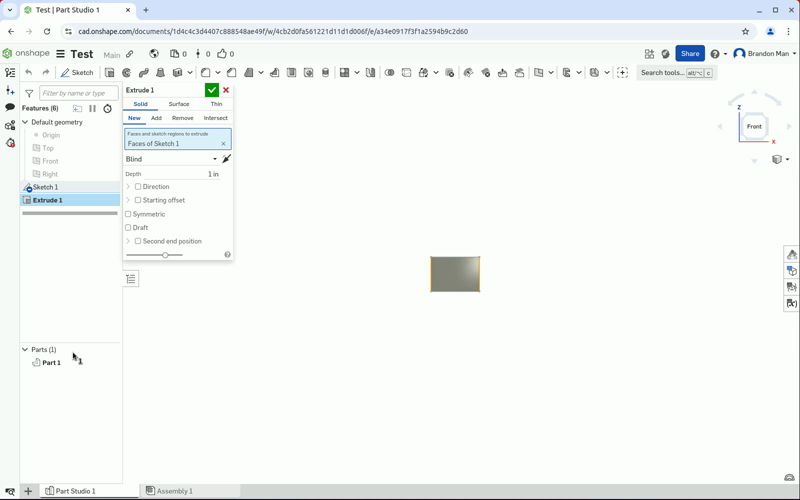
mouse_move(143, 106)
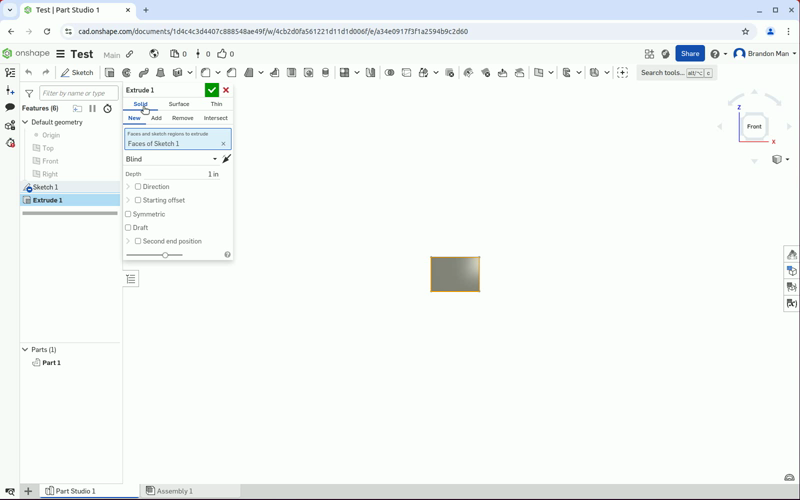
click(143, 106)
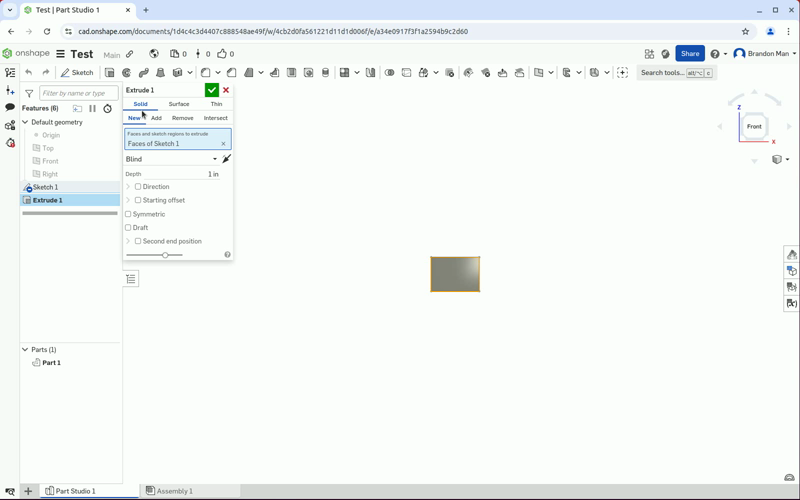
mouse_move(137, 120)
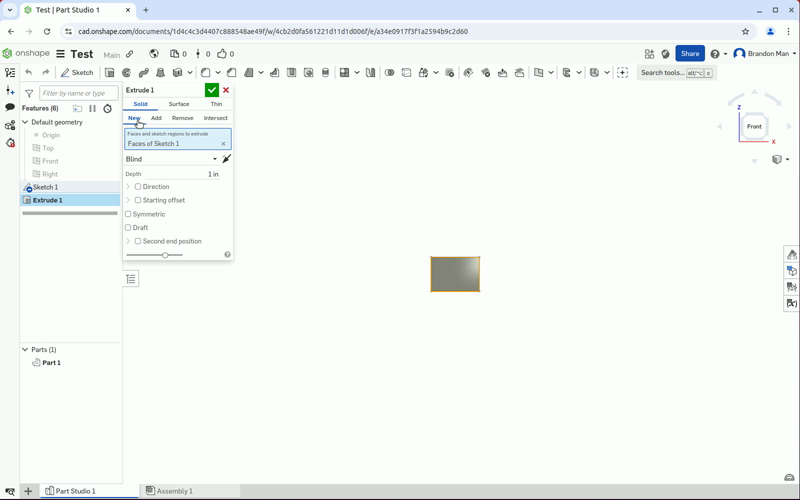
click(137, 120)
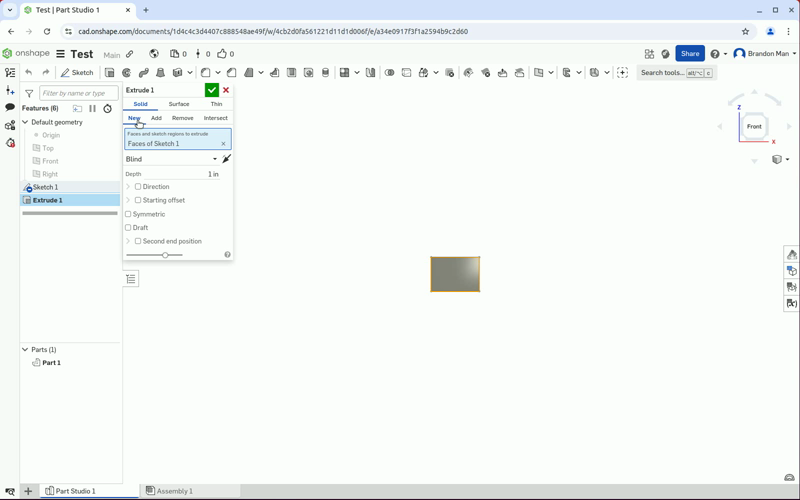
key(tab, 4)
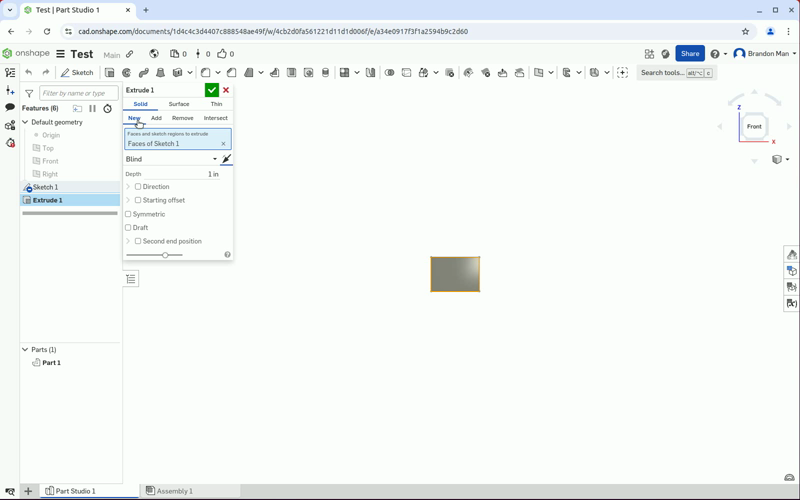
text(13.961)
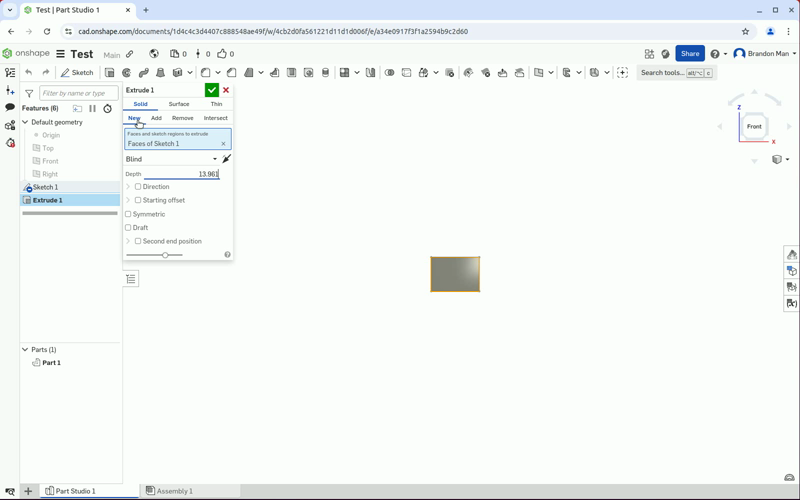
key(enter)
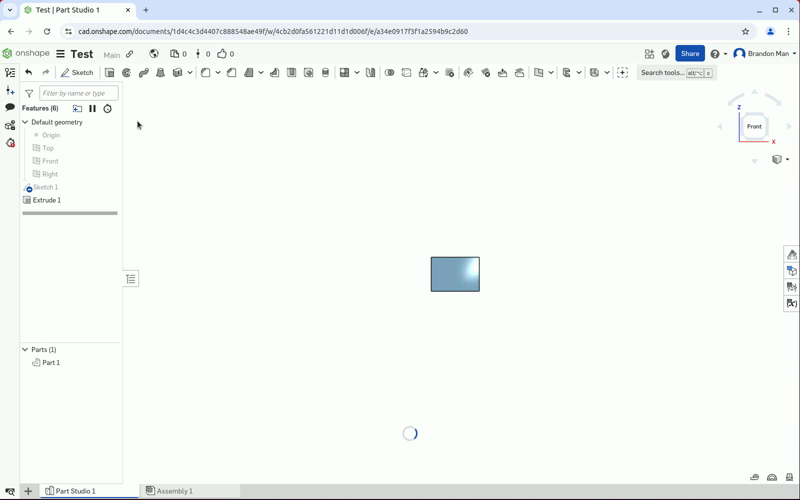
key(shift+h)
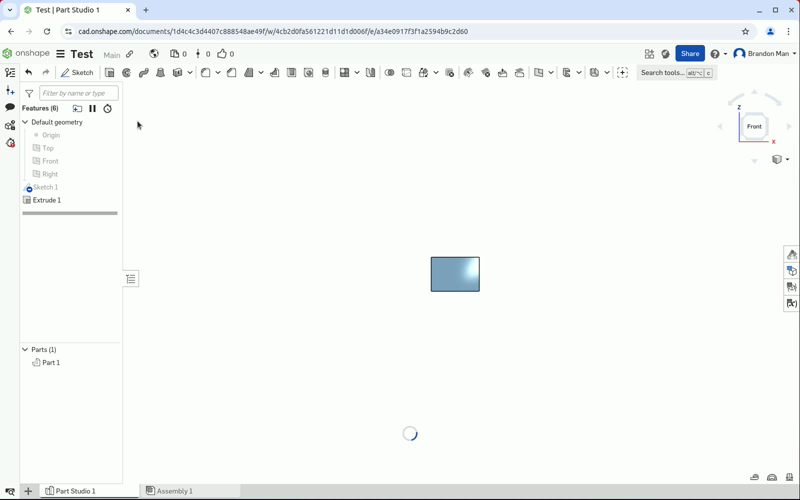
key(shift+h)
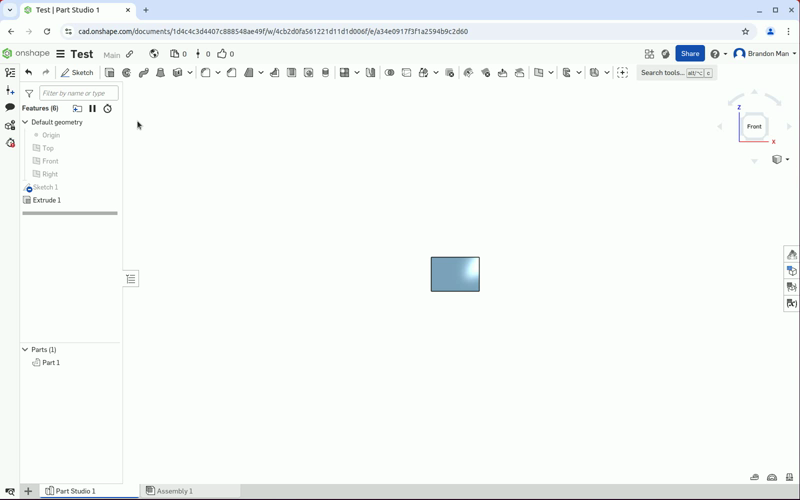
mouse_move(73, 189)
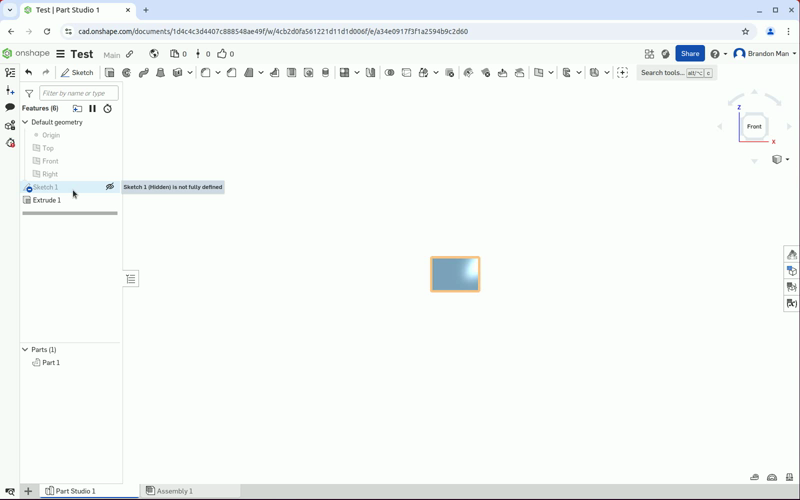
click(73, 189)
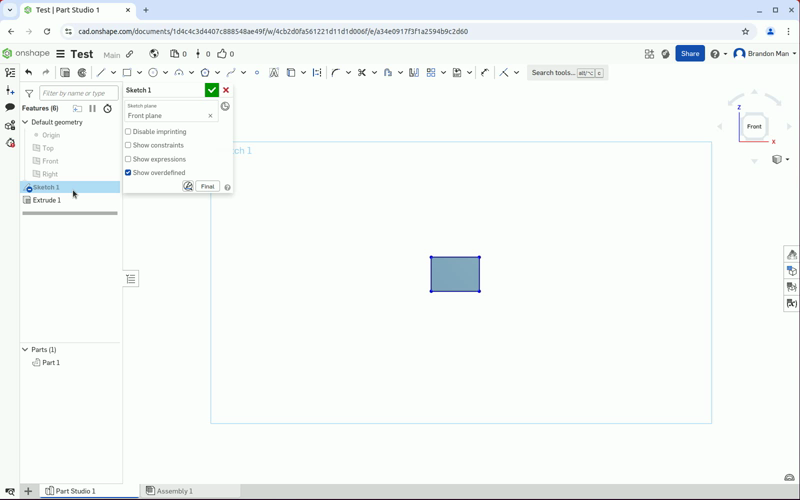
mouse_move(229, 92)
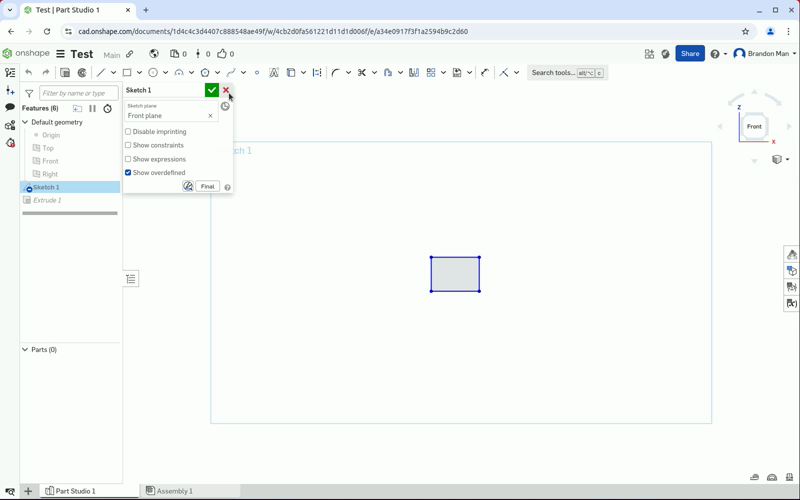
click(229, 92)
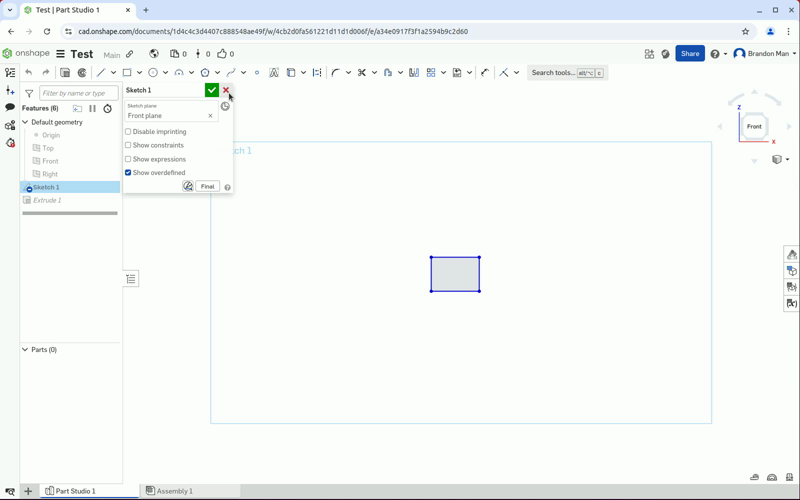
key(shift+s)
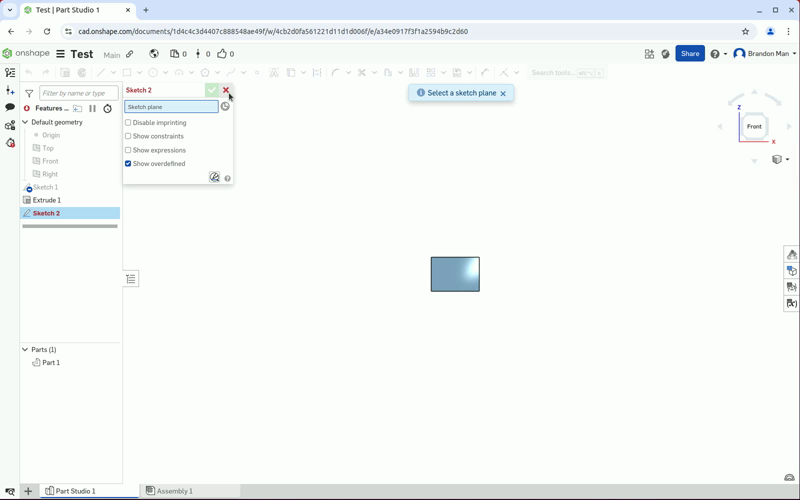
mouse_move(73, 163)
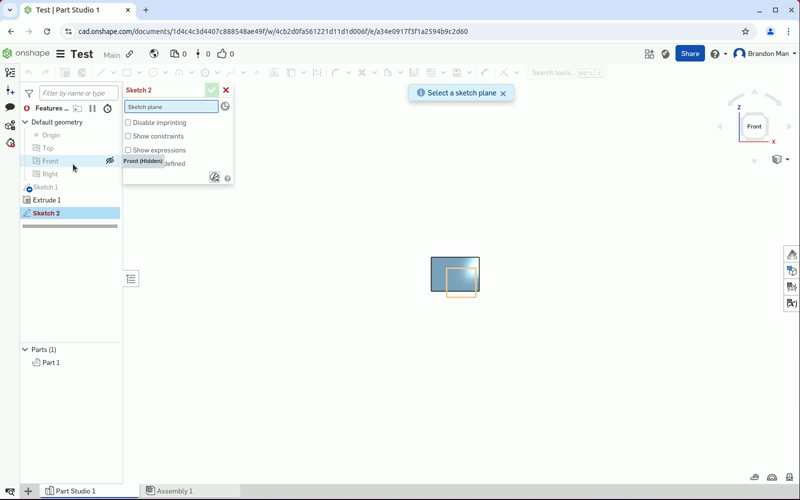
click(73, 163)
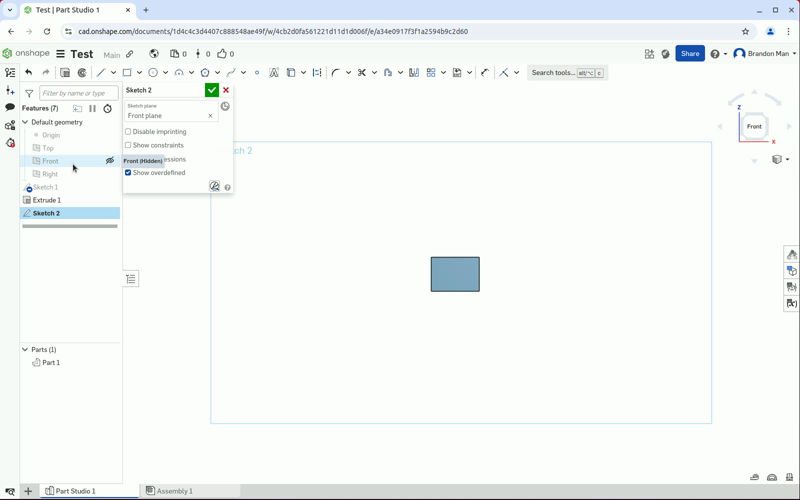
mouse_move(73, 352)
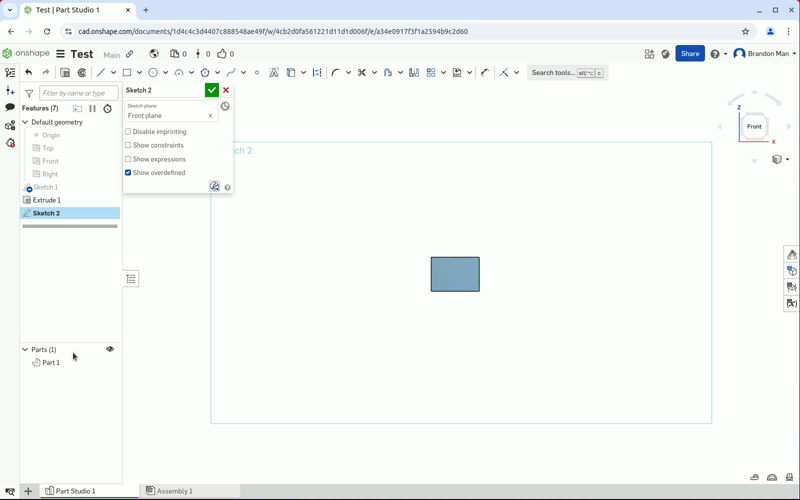
key(y)
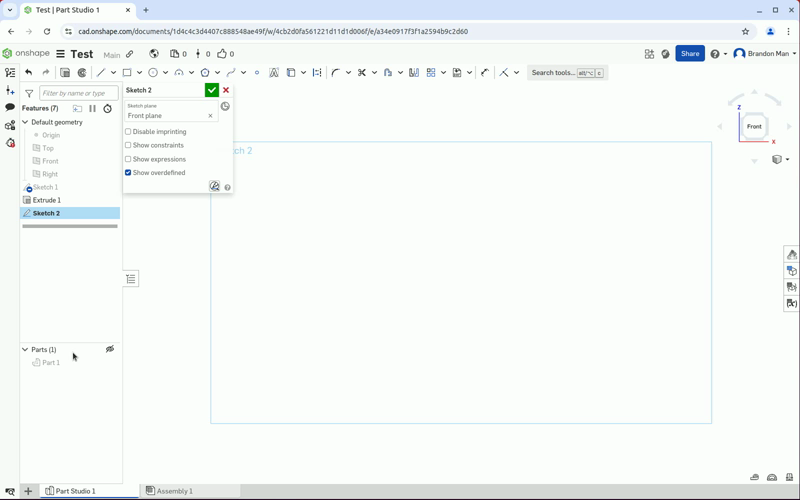
key(l)
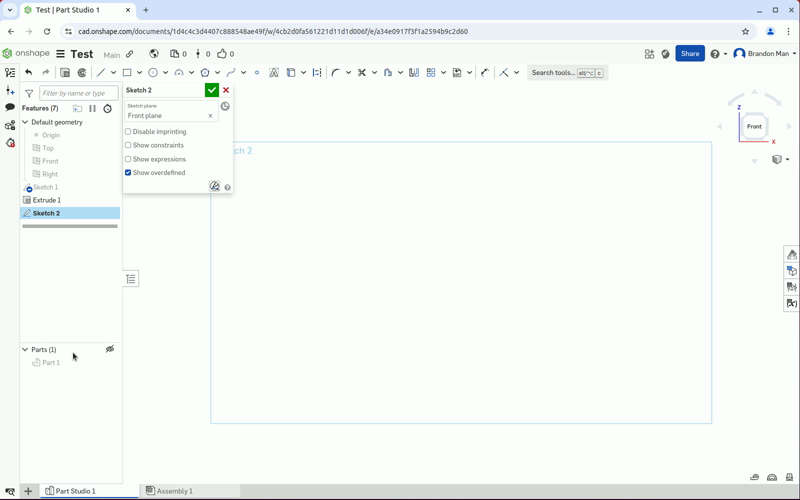
key_down(shift)
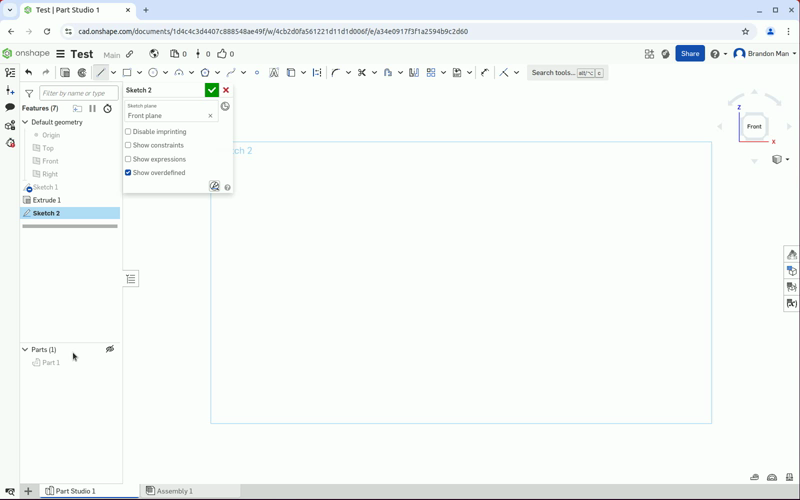
mouse_move(478, 291)
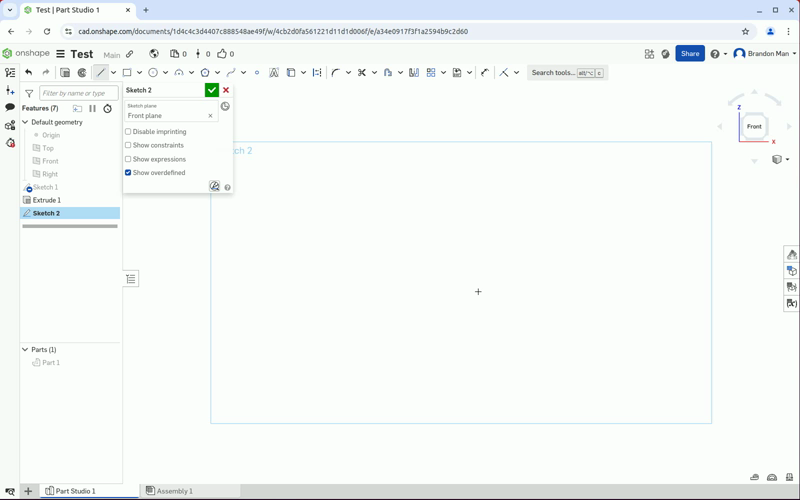
click(478, 291)
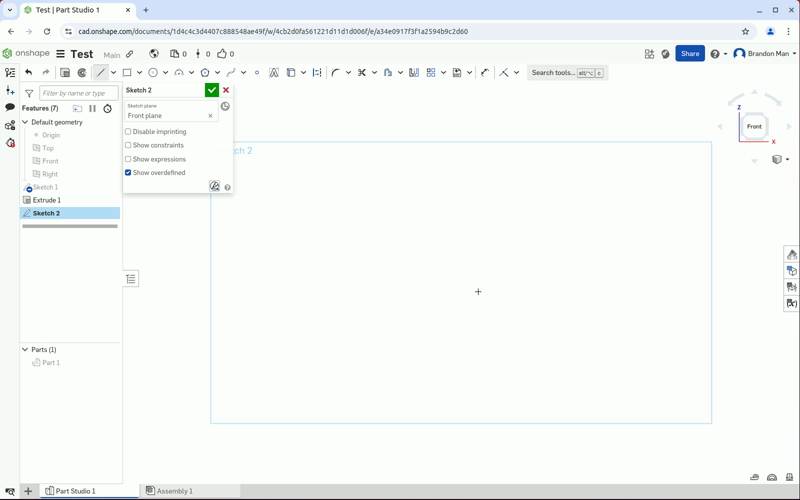
key_up(shift)
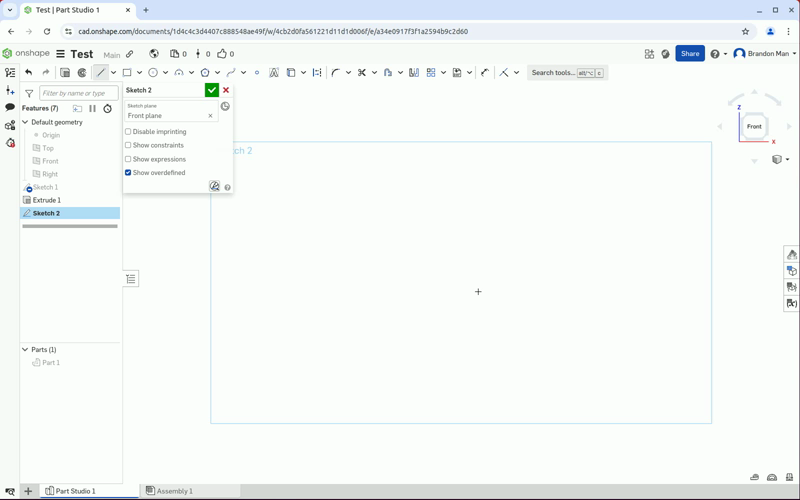
key_down(shift)
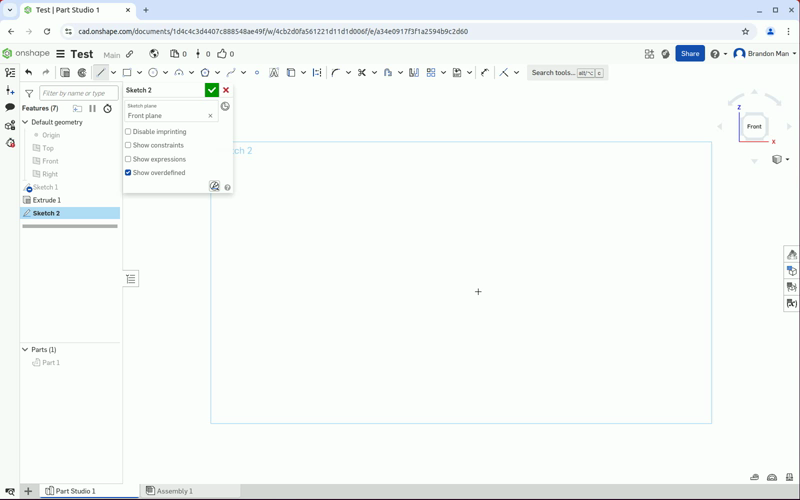
mouse_move(508, 291)
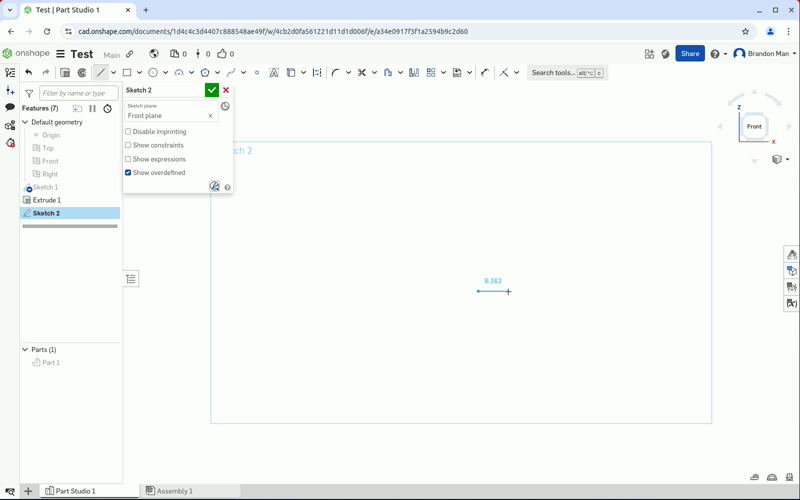
mouse_move(525, 291)
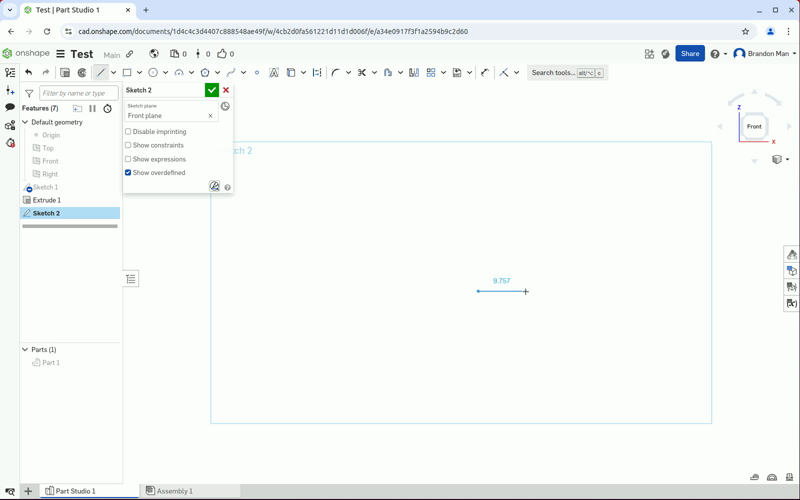
click(525, 291)
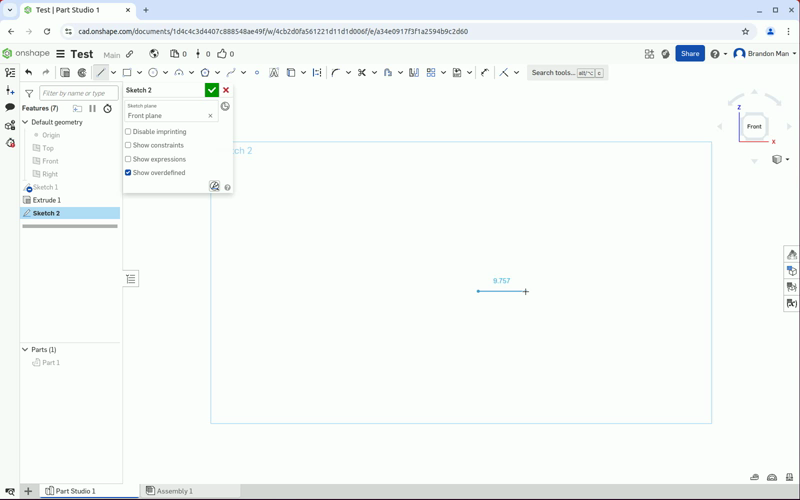
key_up(shift)
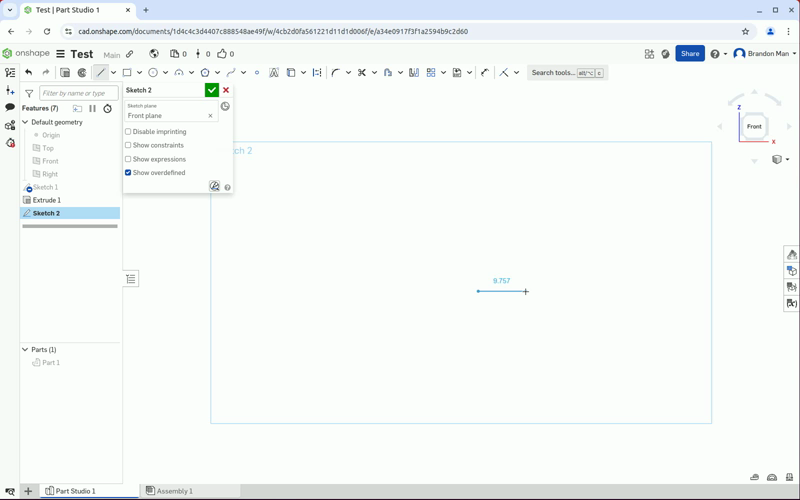
key_down(shift)
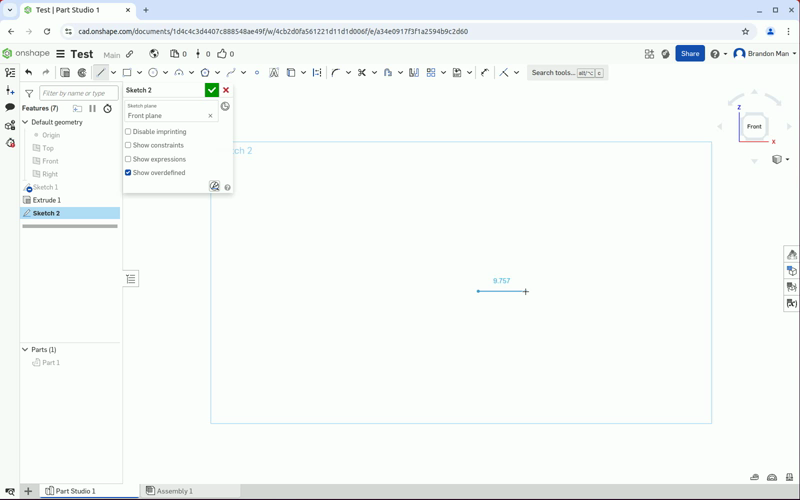
mouse_move(525, 222)
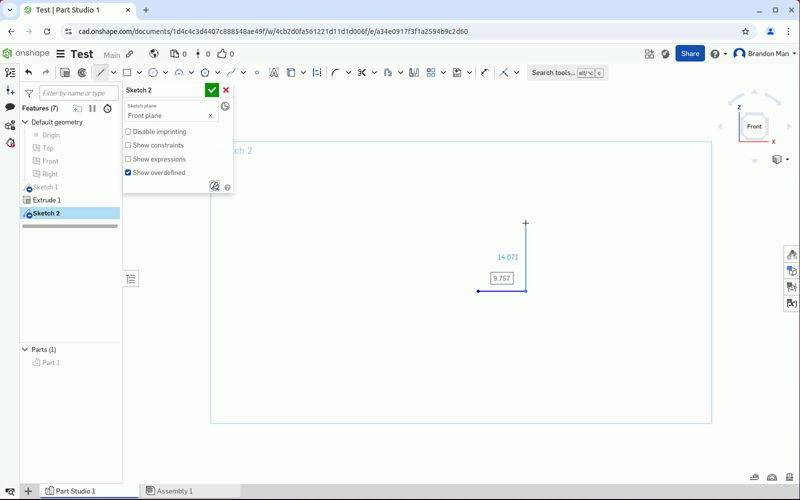
click(525, 222)
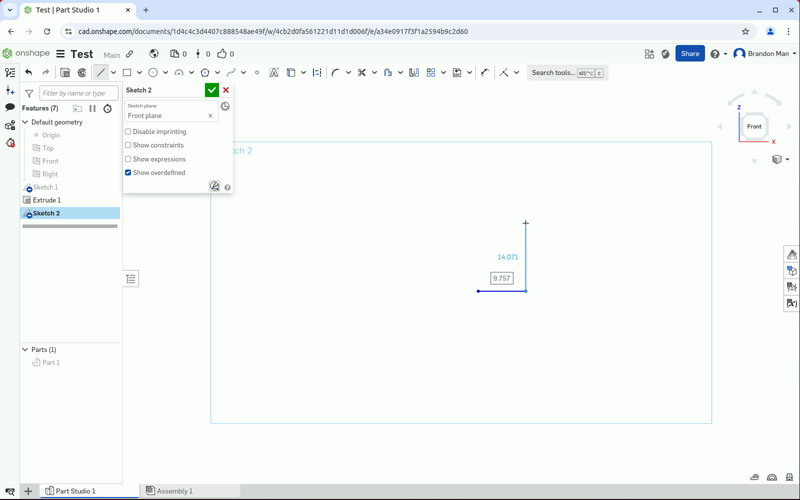
key_up(shift)
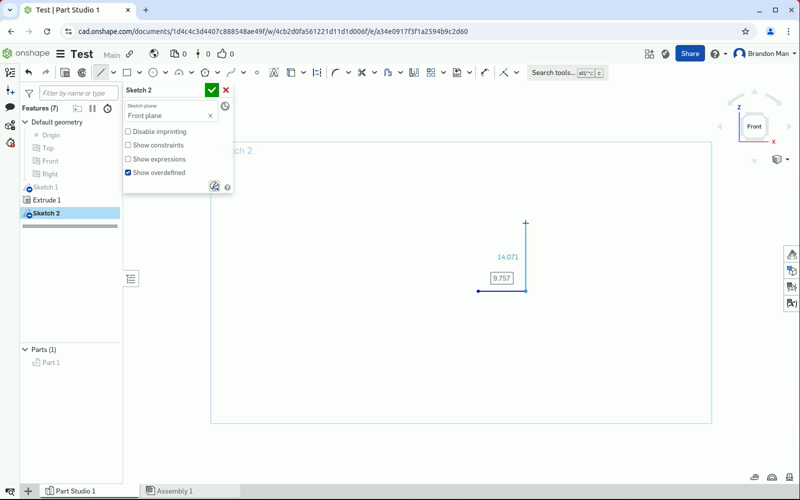
key_down(shift)
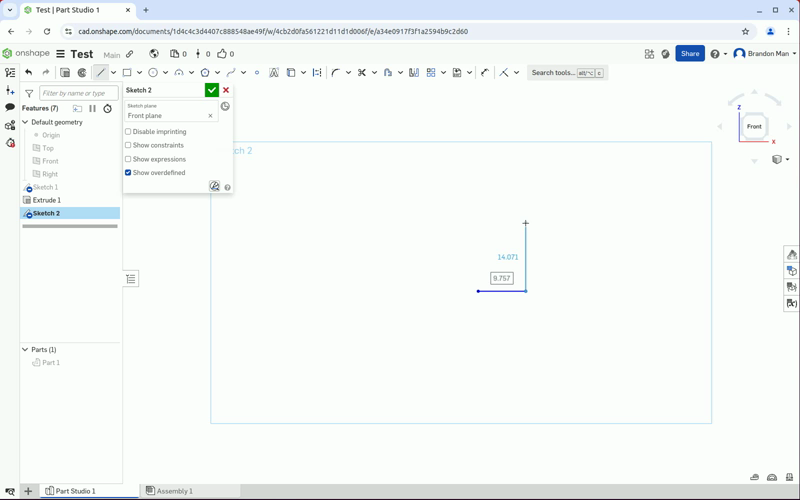
mouse_move(555, 222)
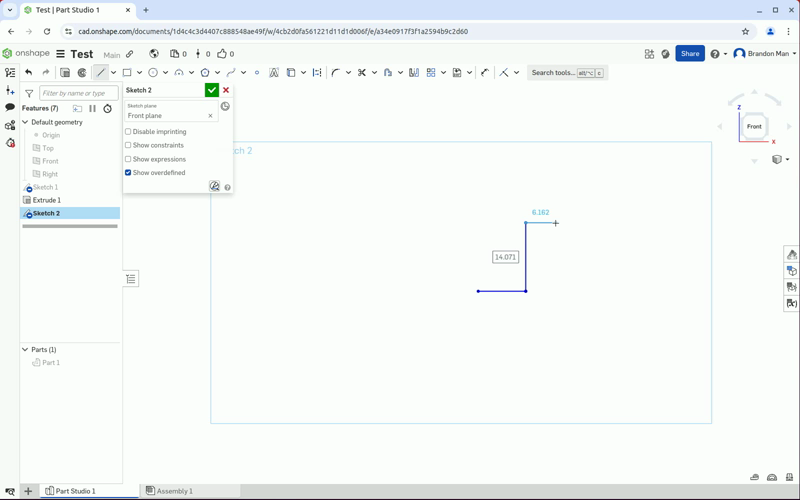
mouse_move(478, 222)
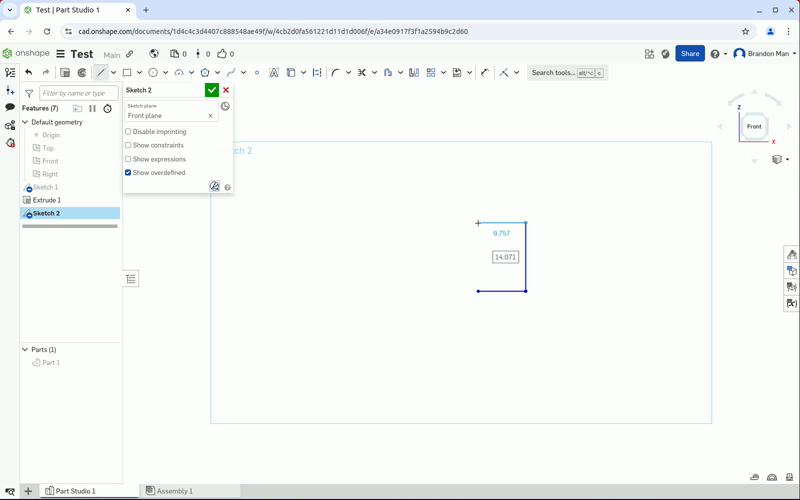
click(478, 222)
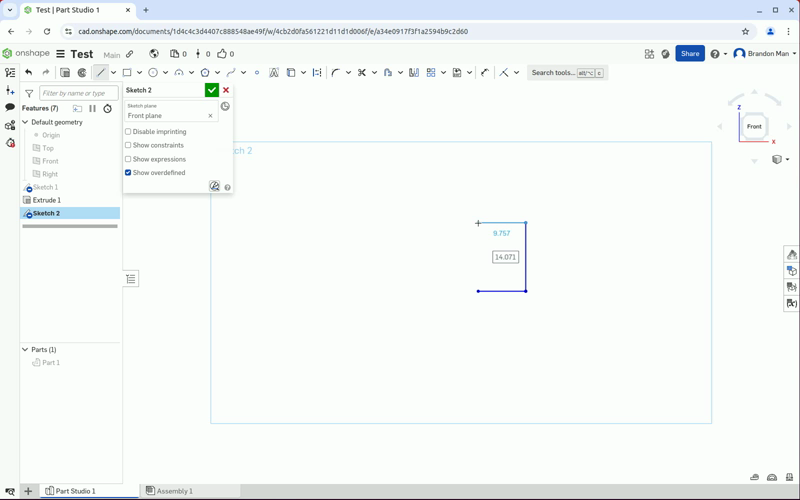
key_up(shift)
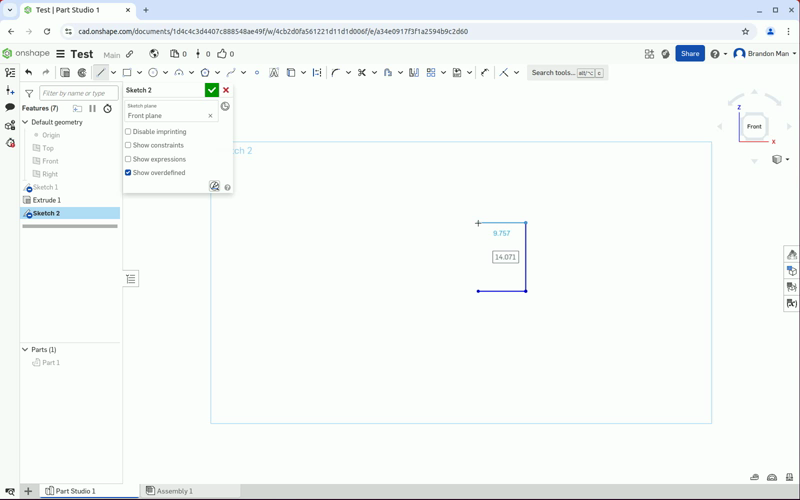
key_down(shift)
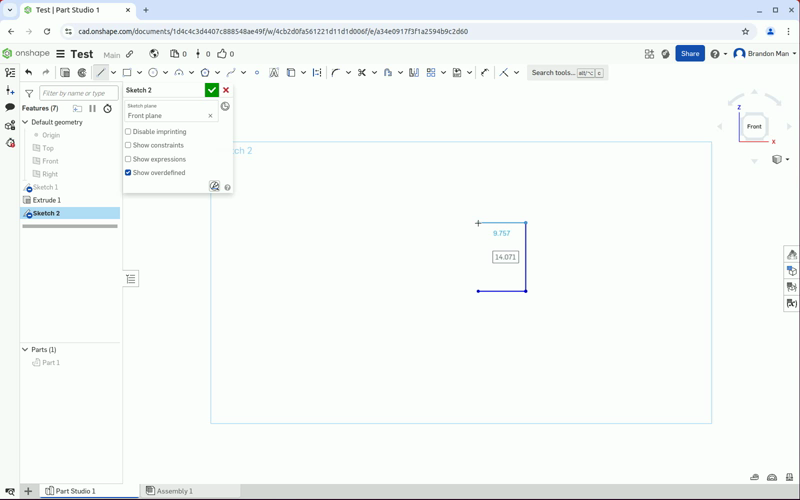
mouse_move(478, 291)
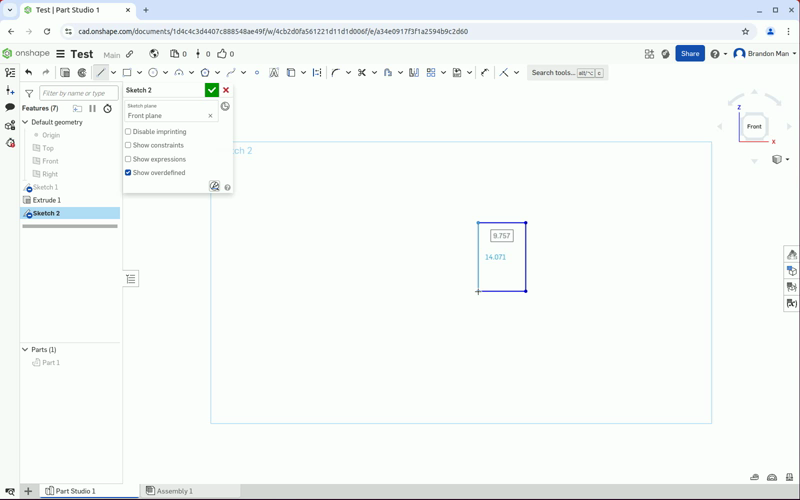
key_up(shift)
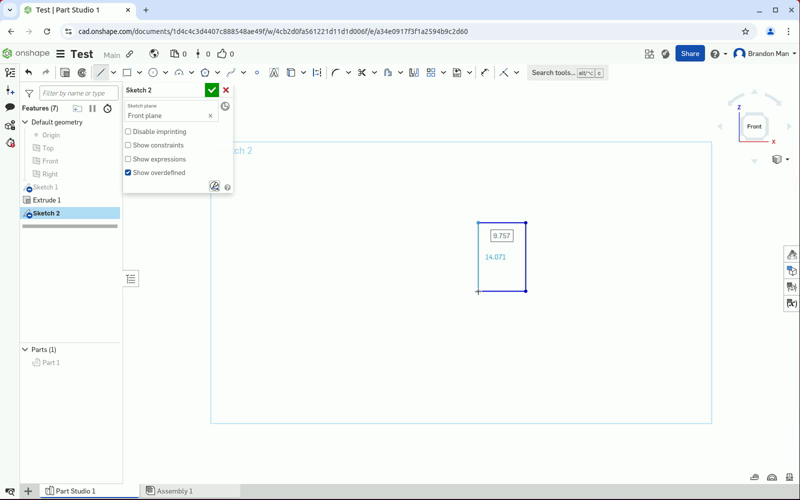
click(478, 291)
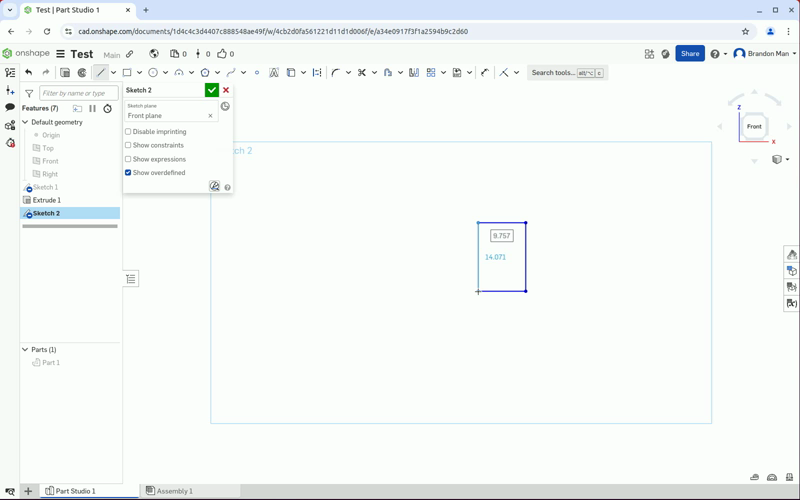
key(esc)
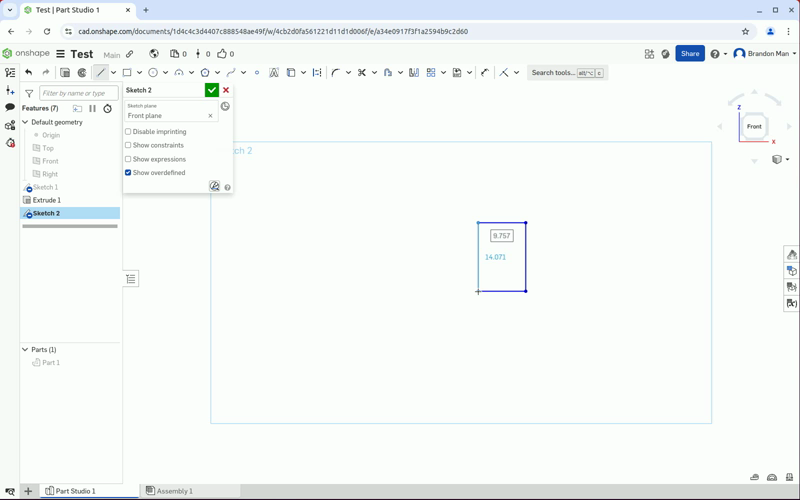
mouse_move(481, 266)
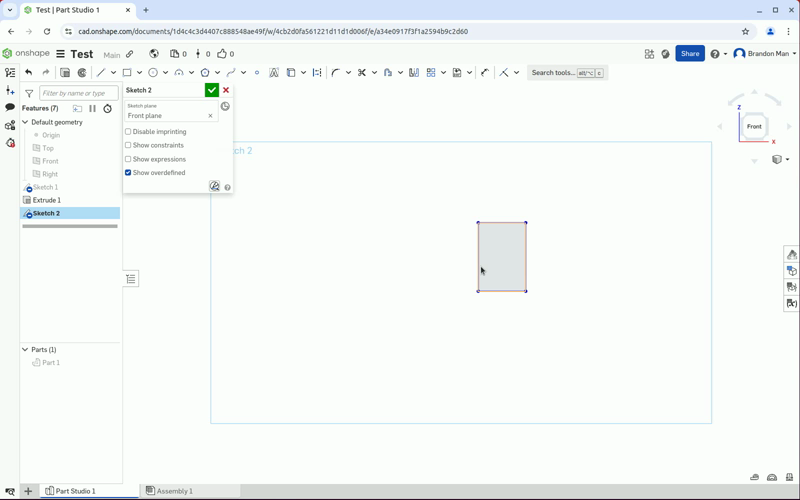
click(481, 266)
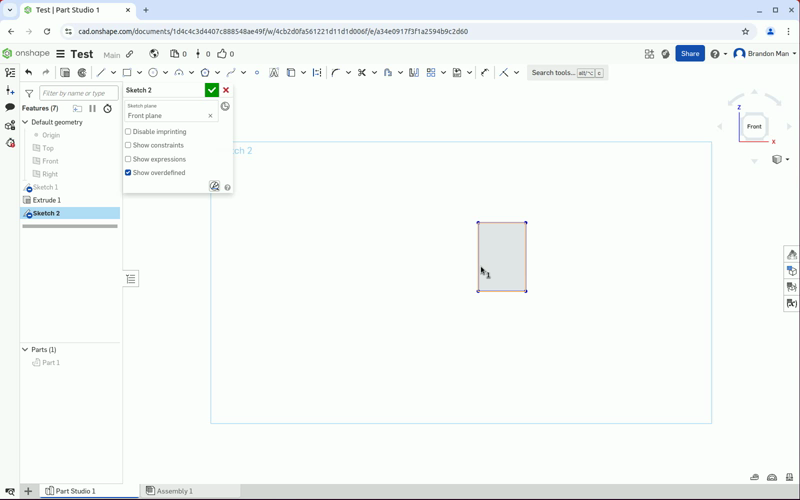
mouse_move(73, 352)
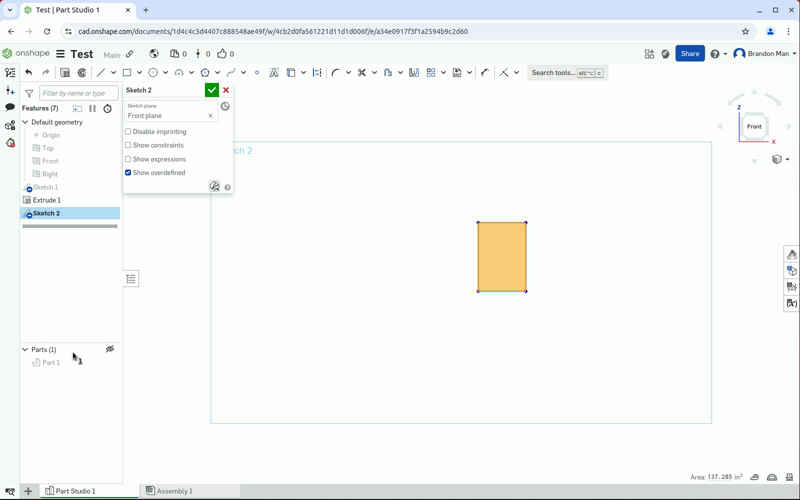
key(shift+y)
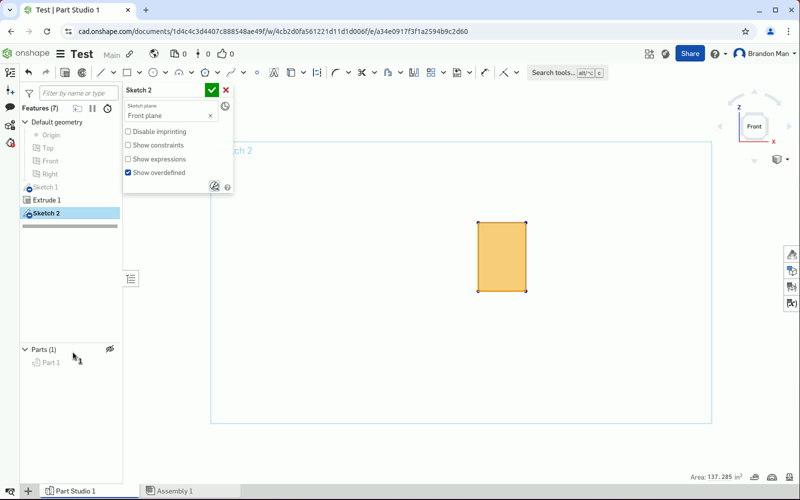
key(shift+e)
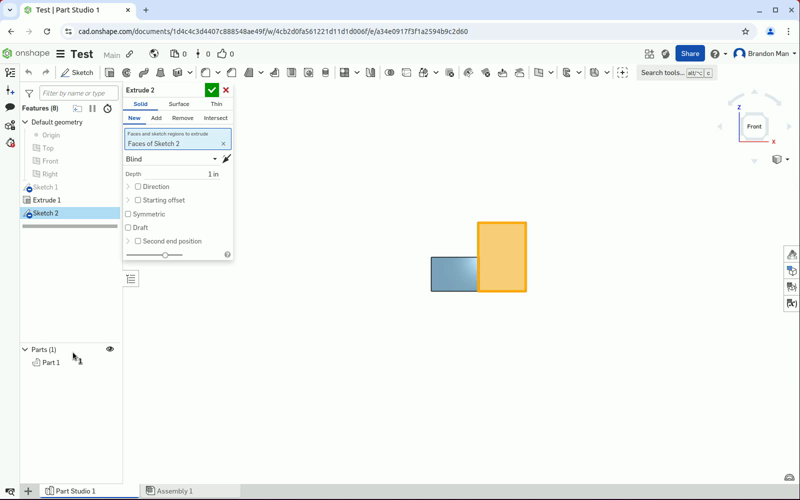
mouse_move(143, 106)
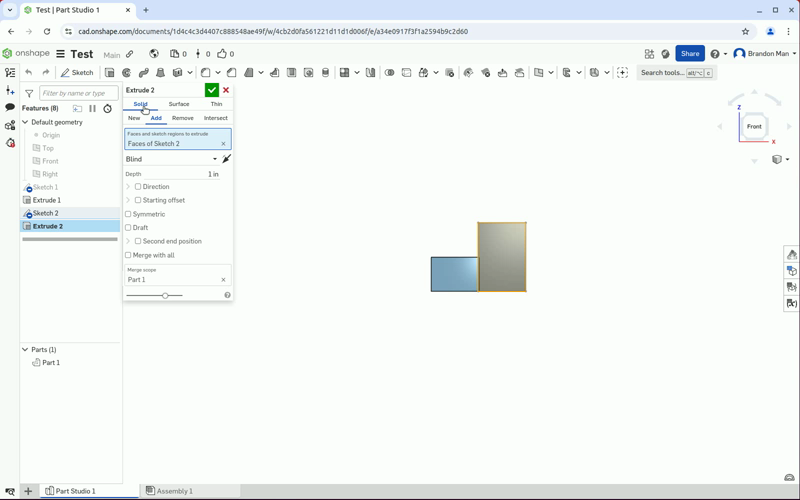
click(143, 106)
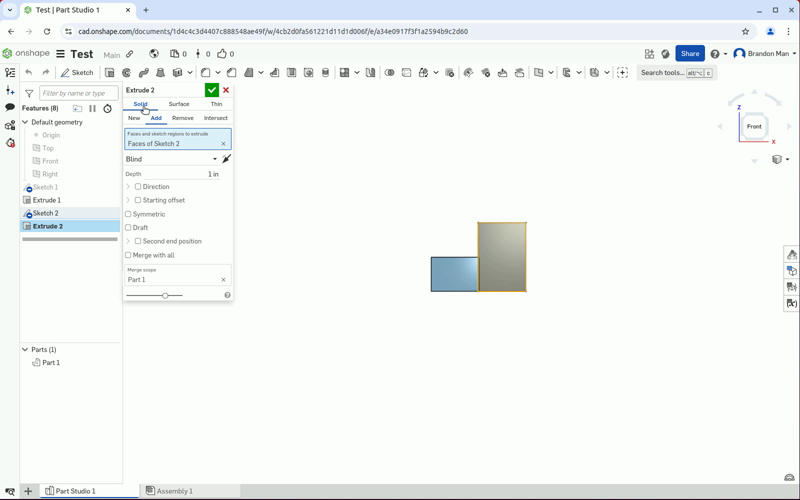
mouse_move(137, 120)
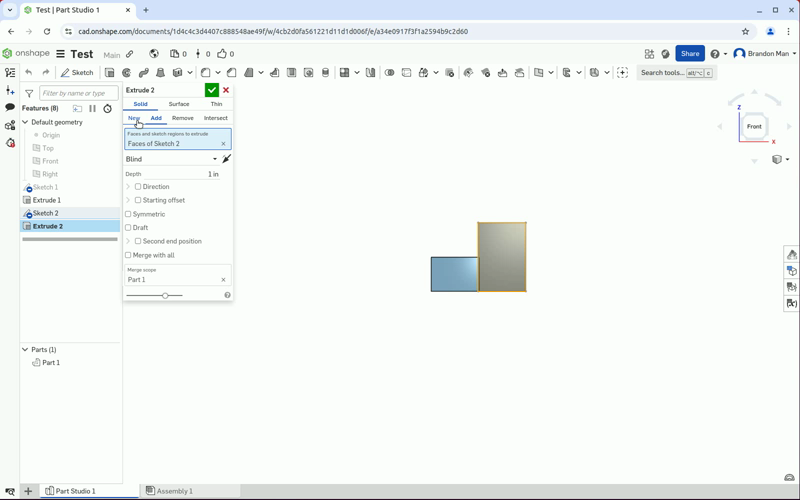
click(137, 120)
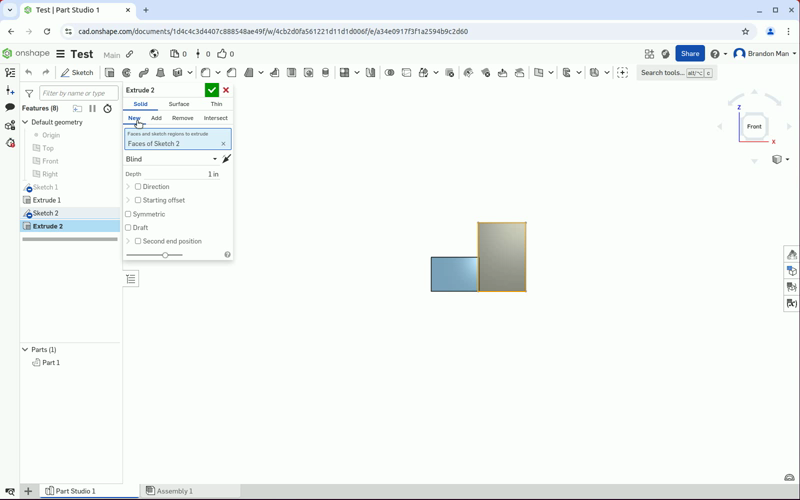
key(tab, 4)
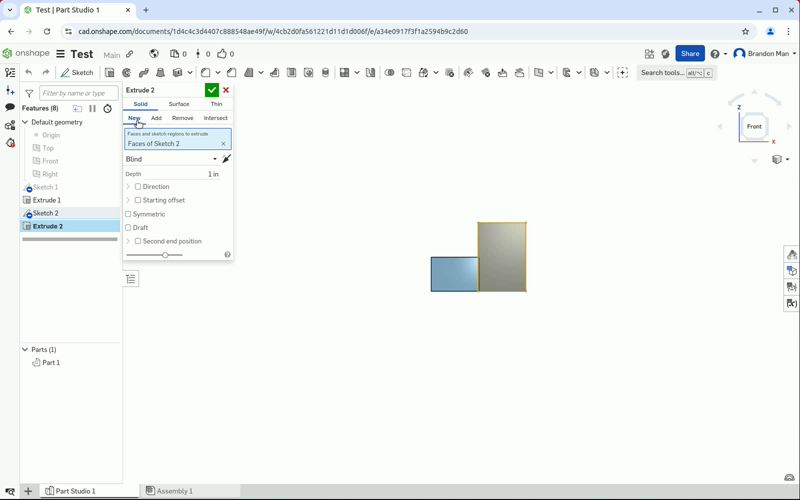
text(13.961)
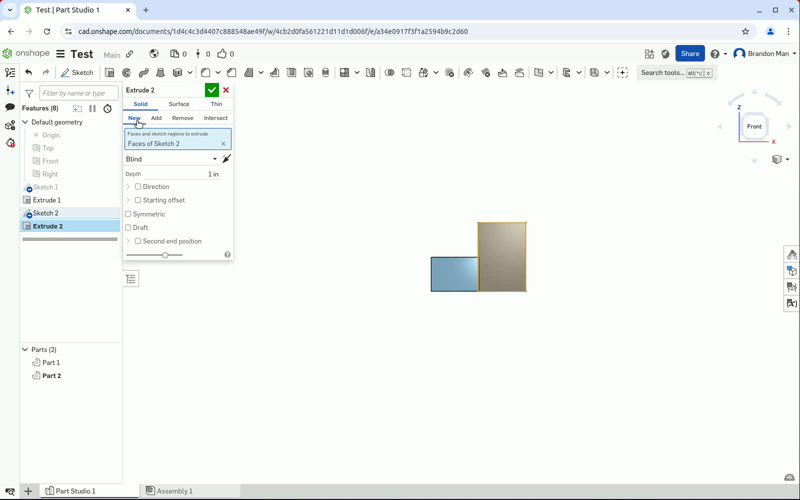
key(enter)
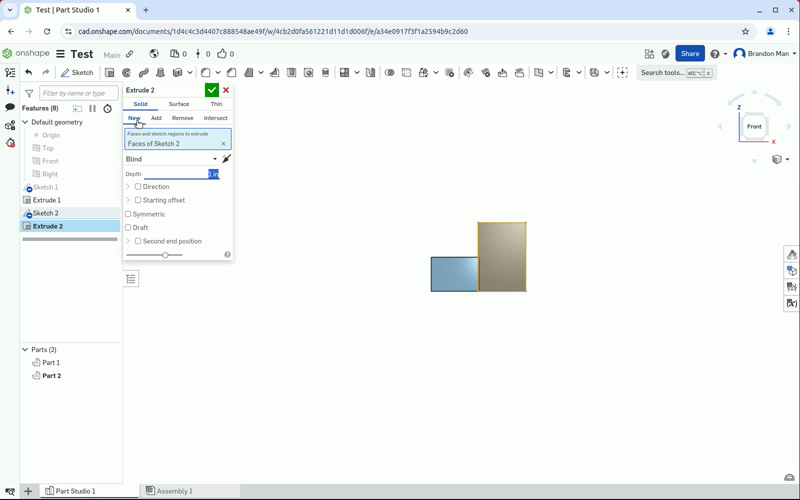
key(shift+h)
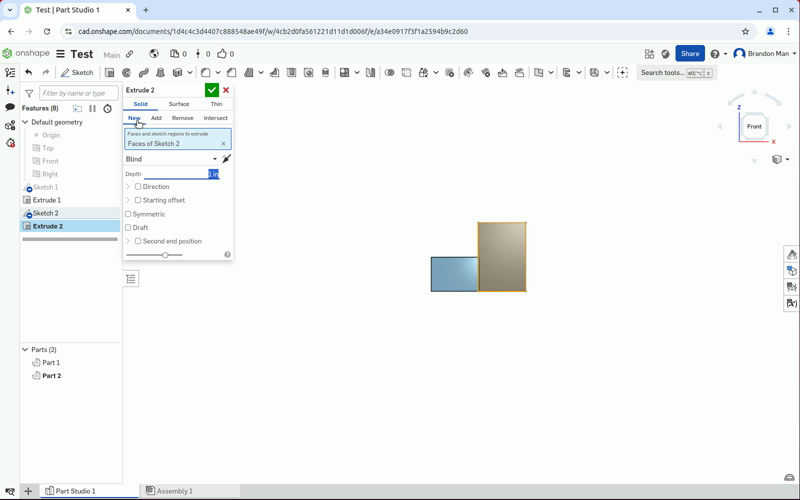
key(shift+h)
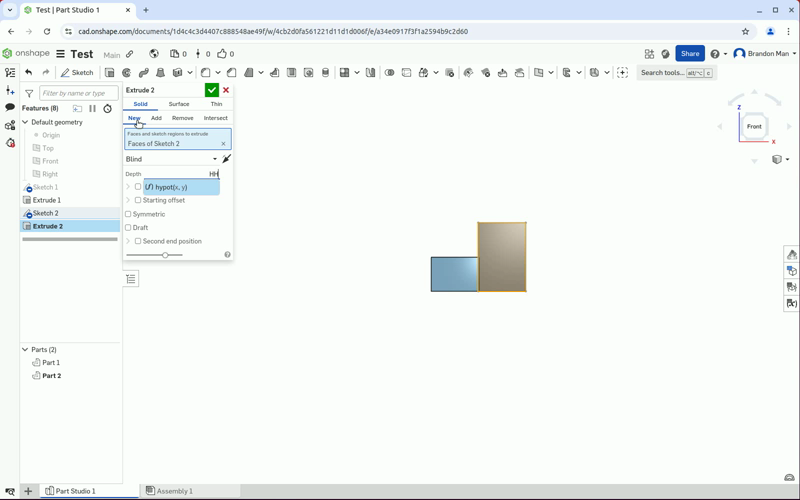
mouse_move(73, 189)
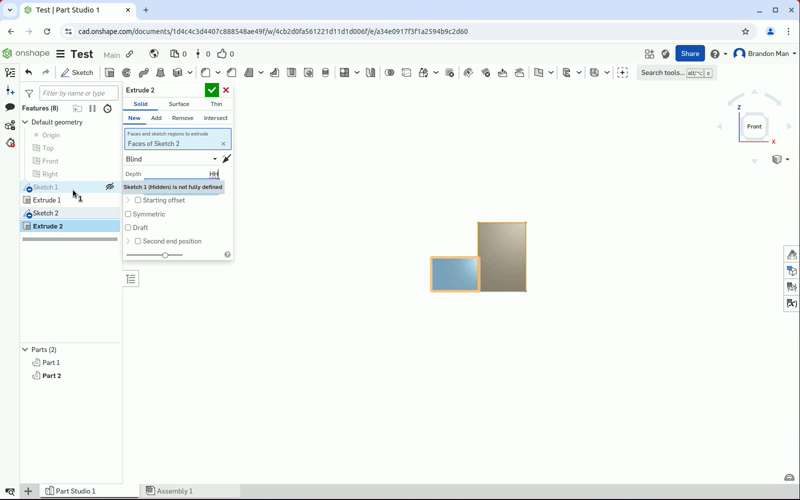
click(73, 189)
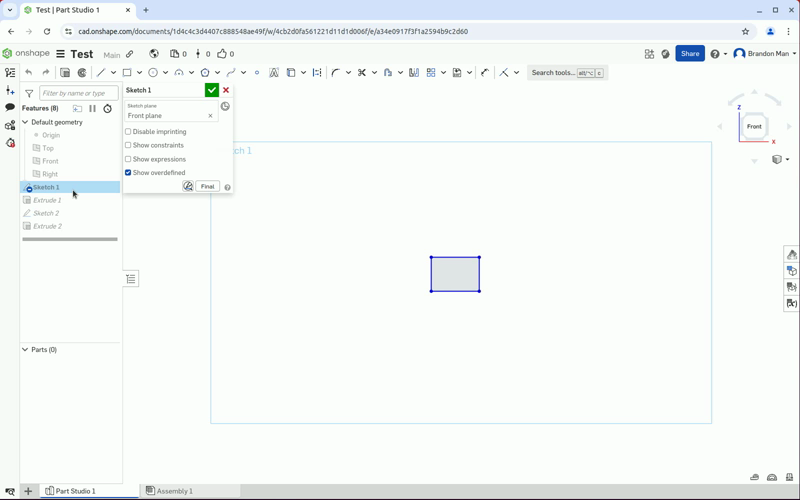
mouse_move(229, 92)
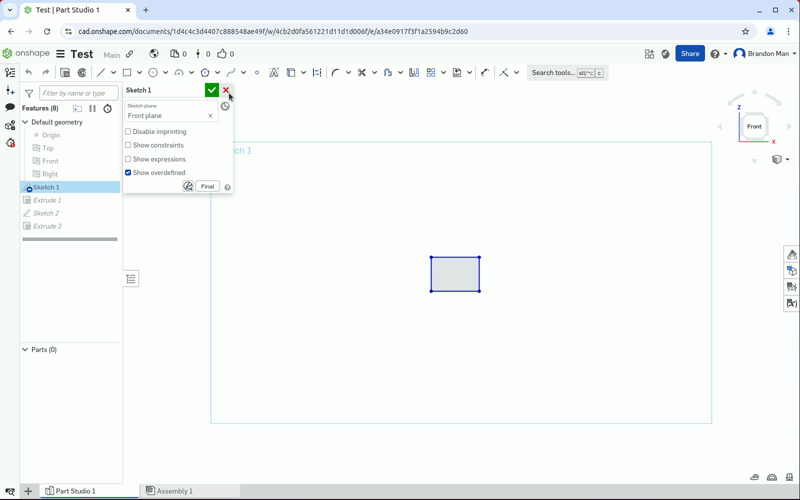
click(229, 92)
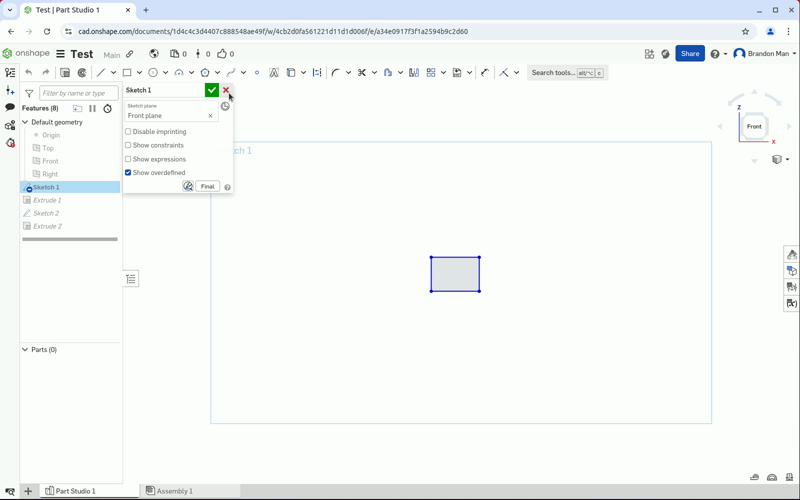
key(shift+s)
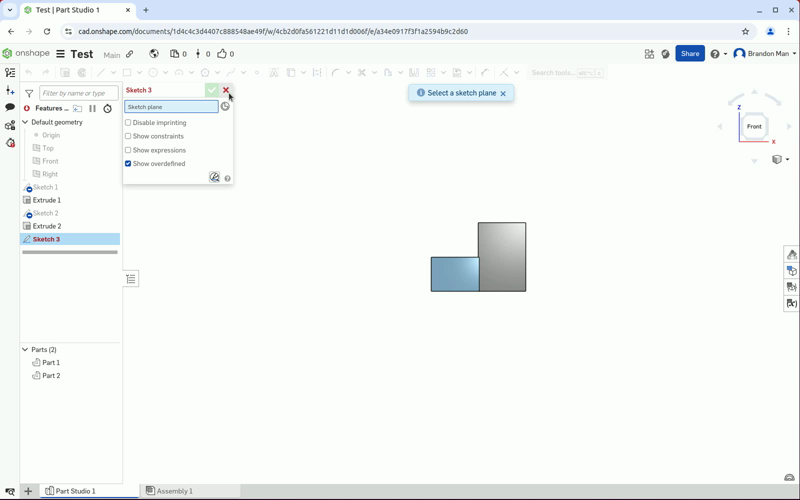
mouse_move(73, 163)
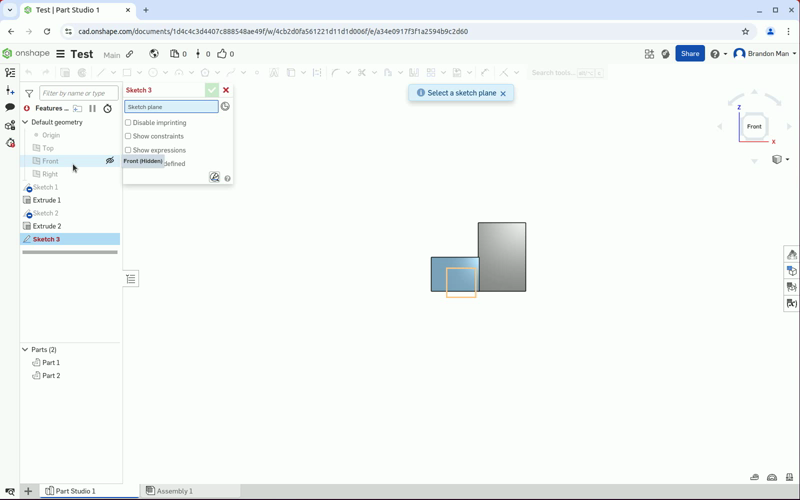
click(73, 163)
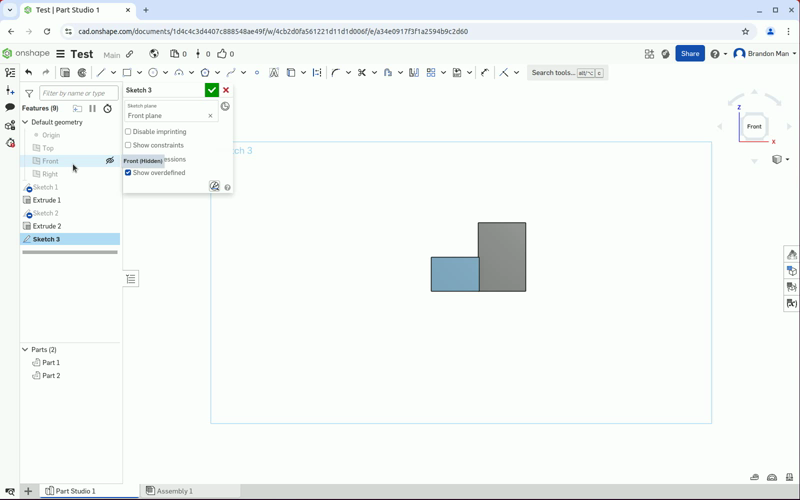
mouse_move(73, 352)
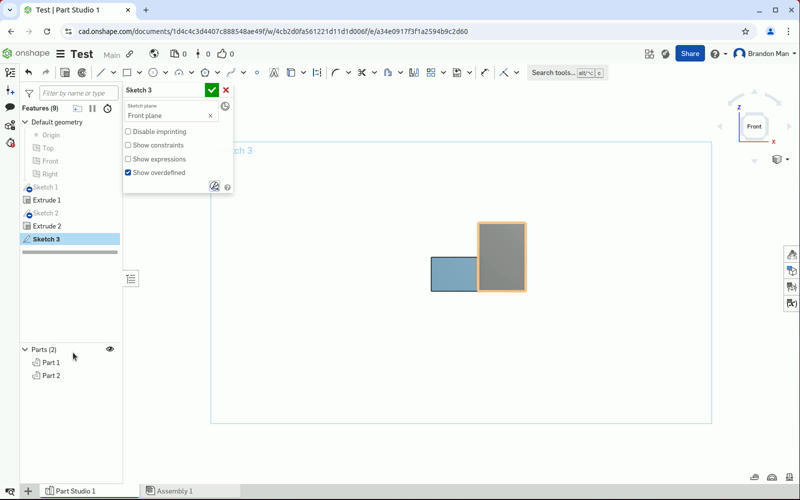
key(y)
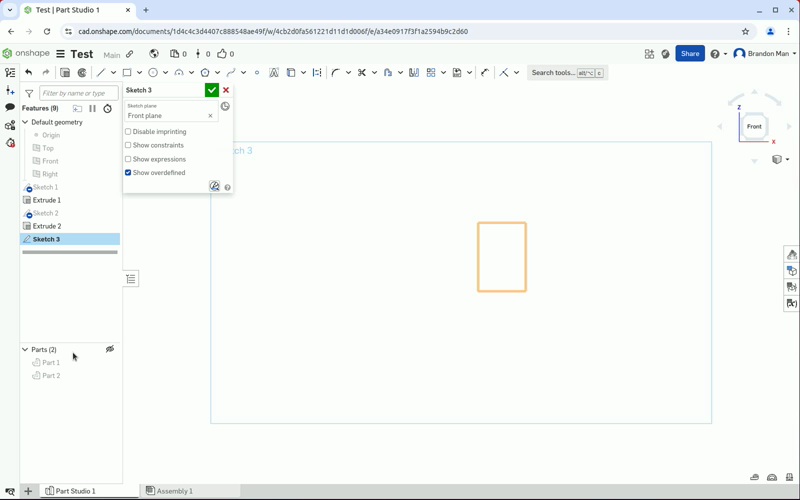
key(l)
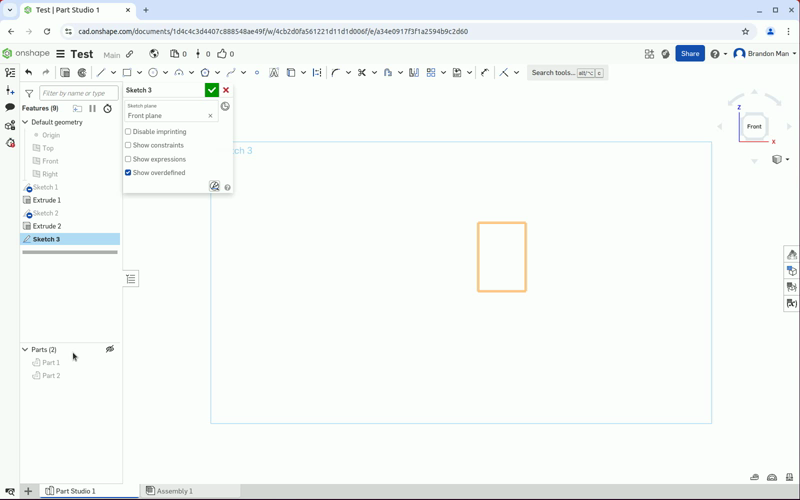
key_down(shift)
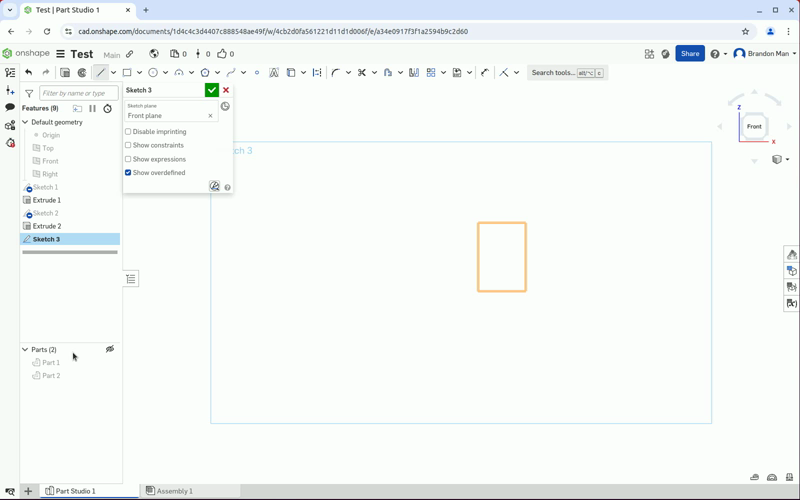
mouse_move(526, 291)
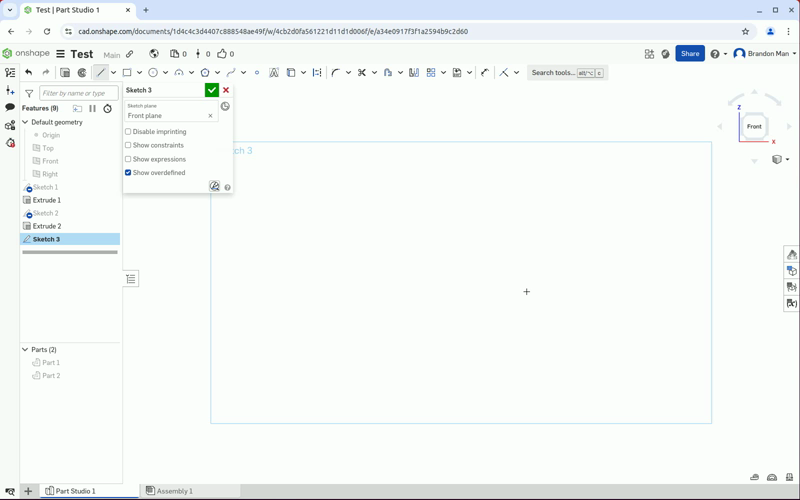
click(526, 291)
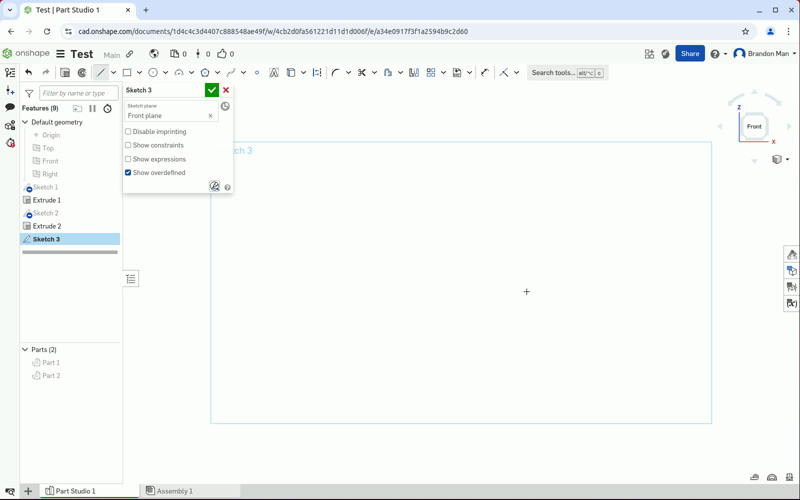
key_up(shift)
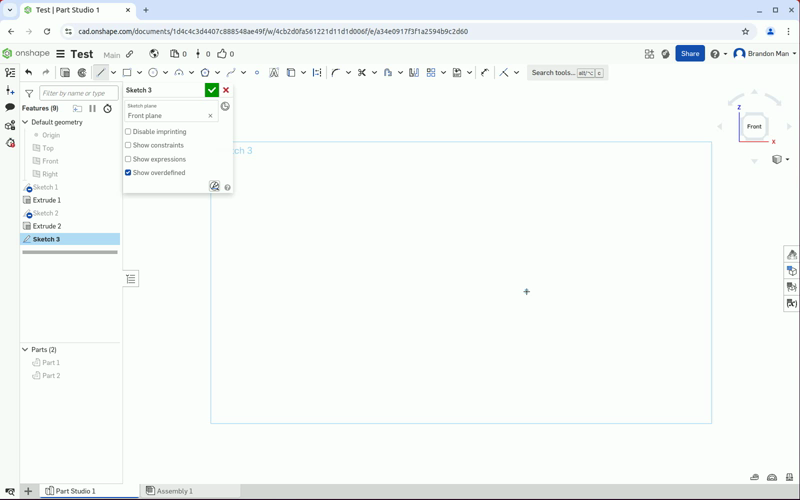
key_down(shift)
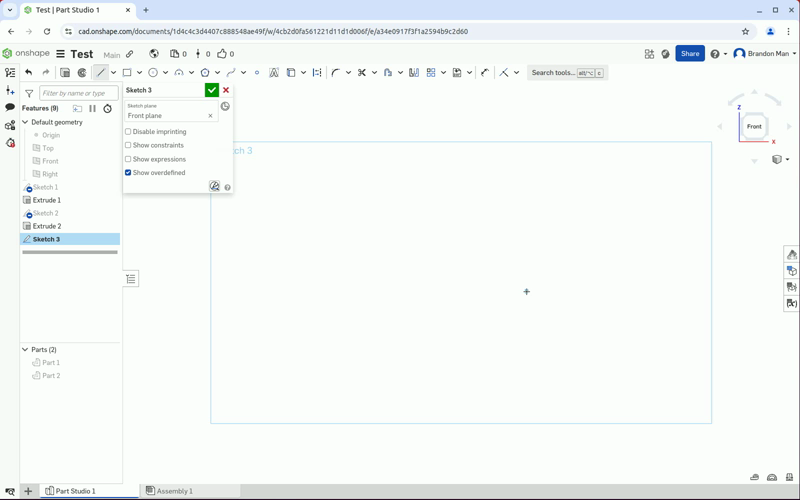
mouse_move(556, 291)
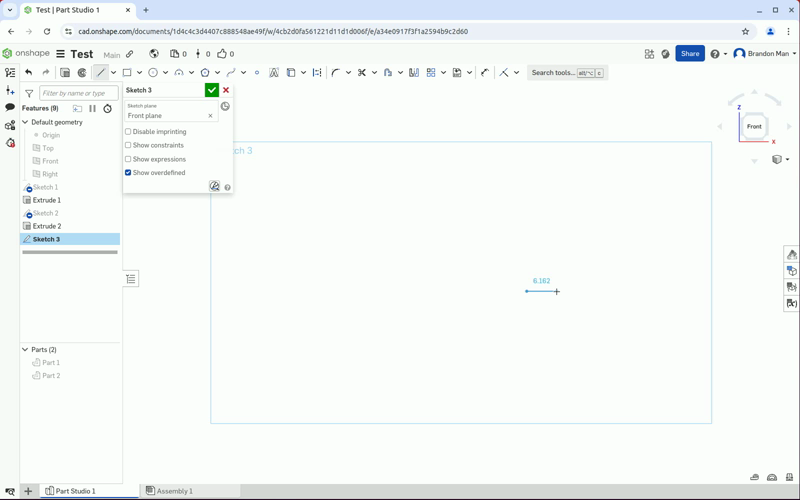
mouse_move(573, 291)
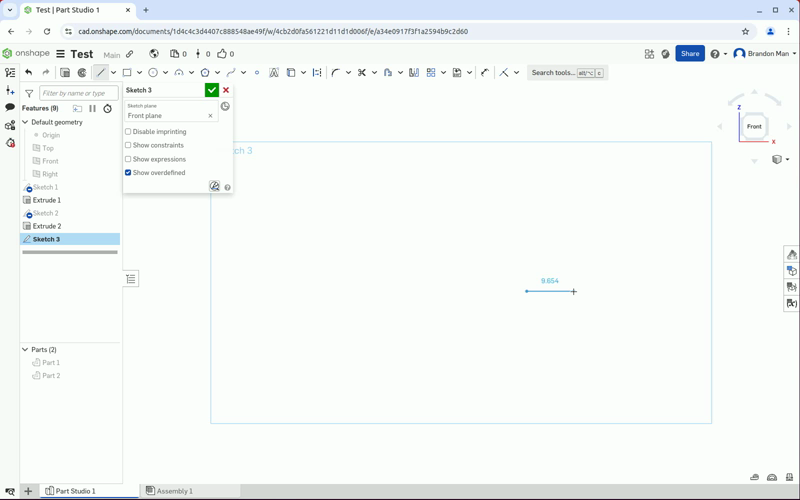
click(573, 291)
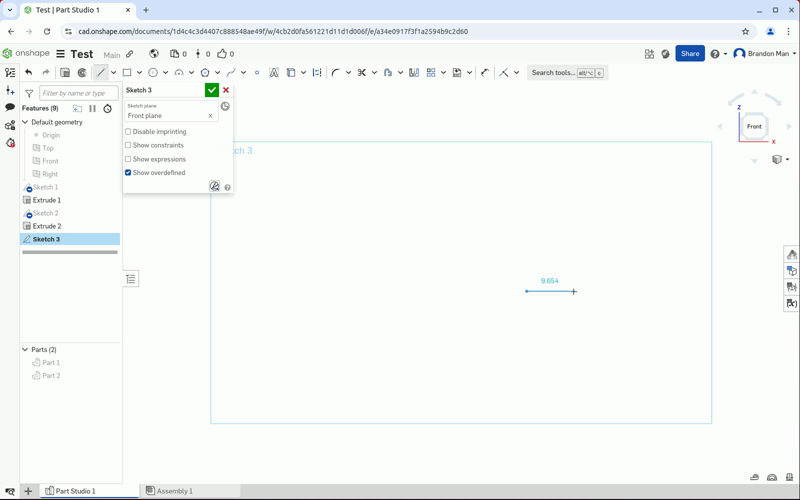
key_up(shift)
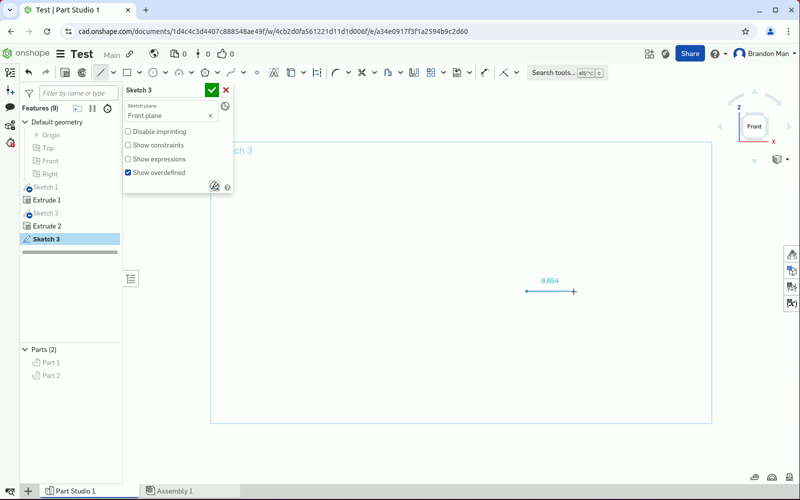
key_down(shift)
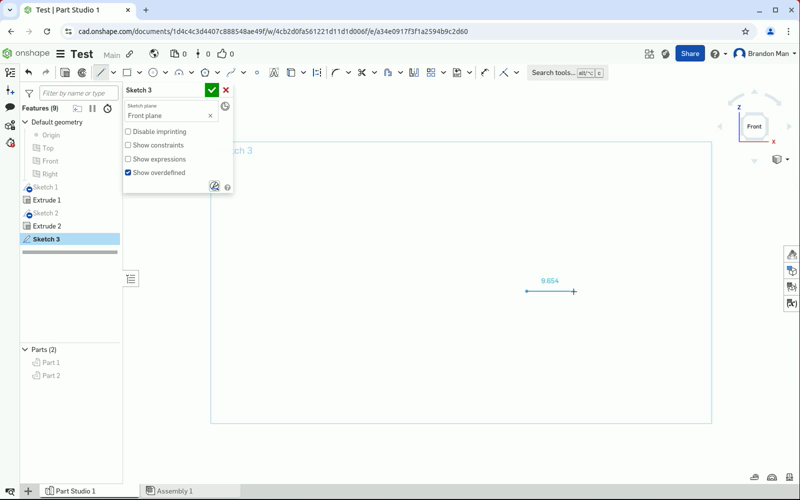
mouse_move(573, 189)
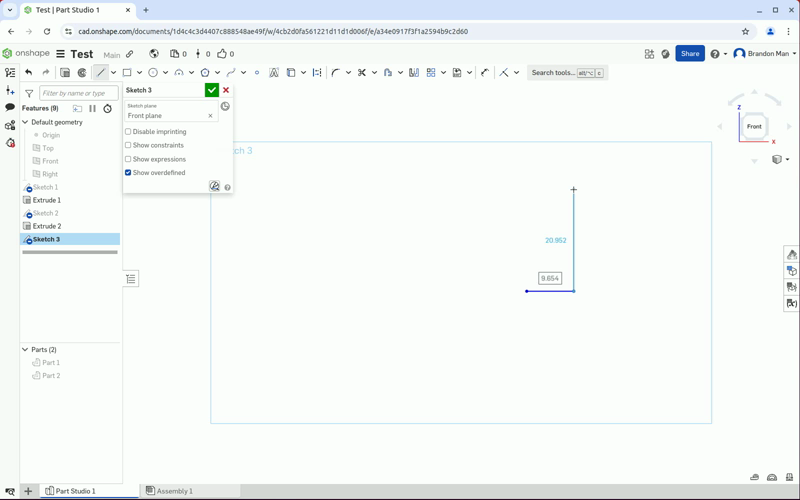
click(573, 189)
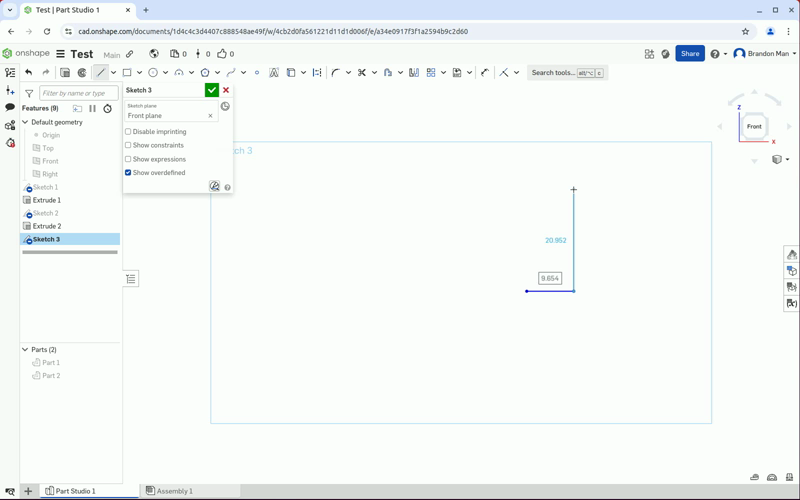
key_up(shift)
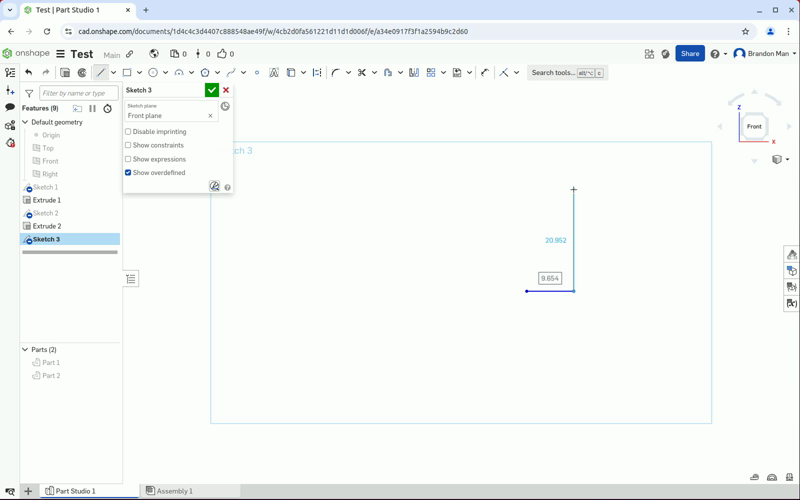
key_down(shift)
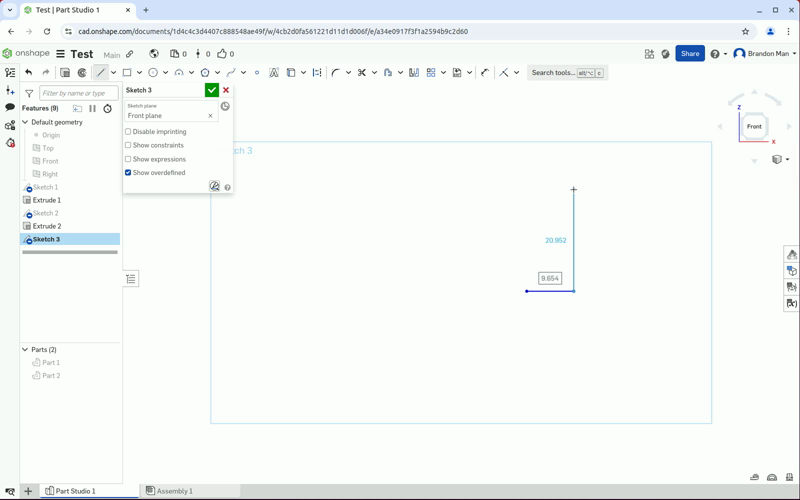
mouse_move(589, 189)
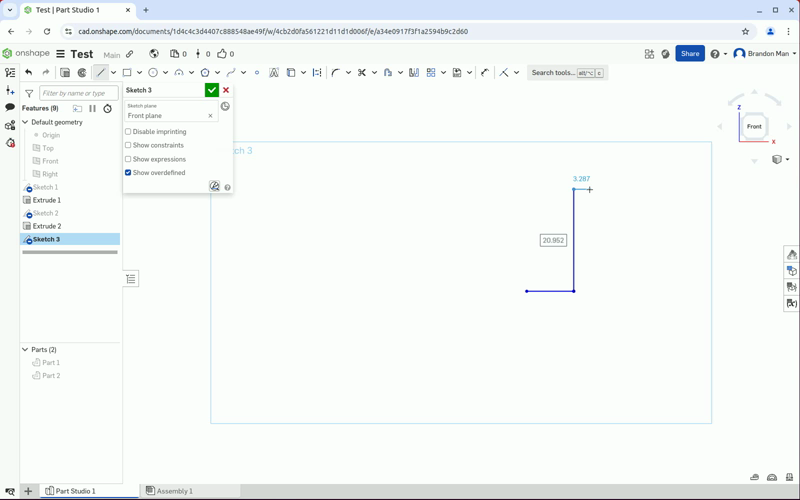
mouse_move(526, 189)
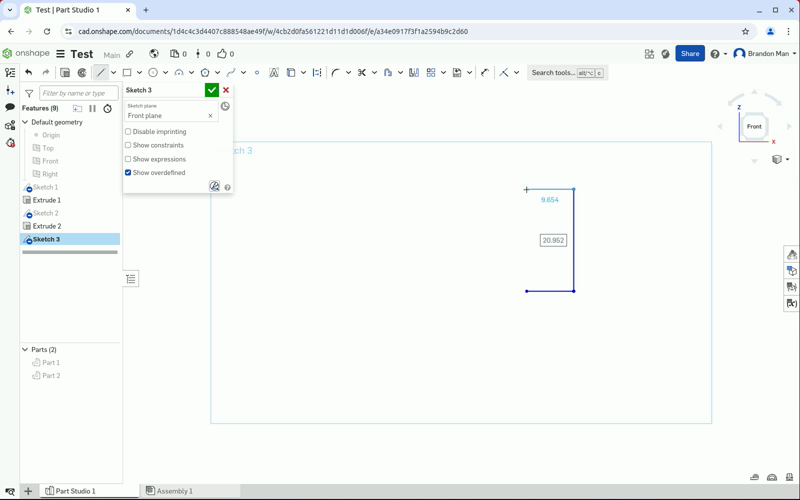
click(526, 189)
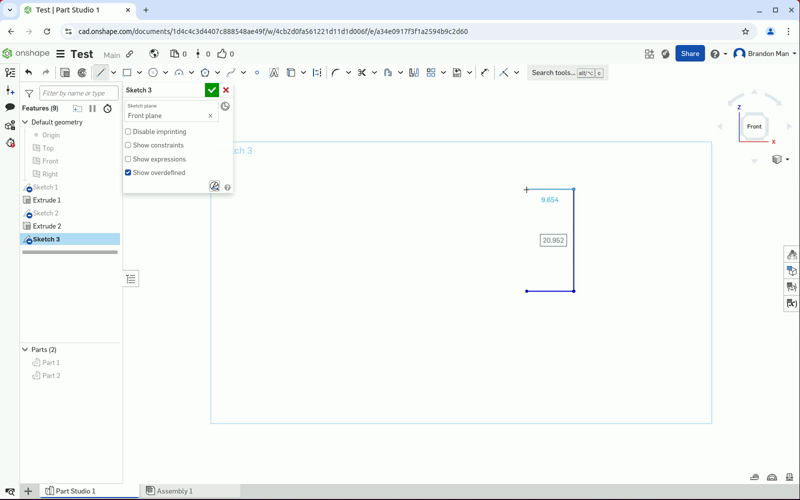
key_up(shift)
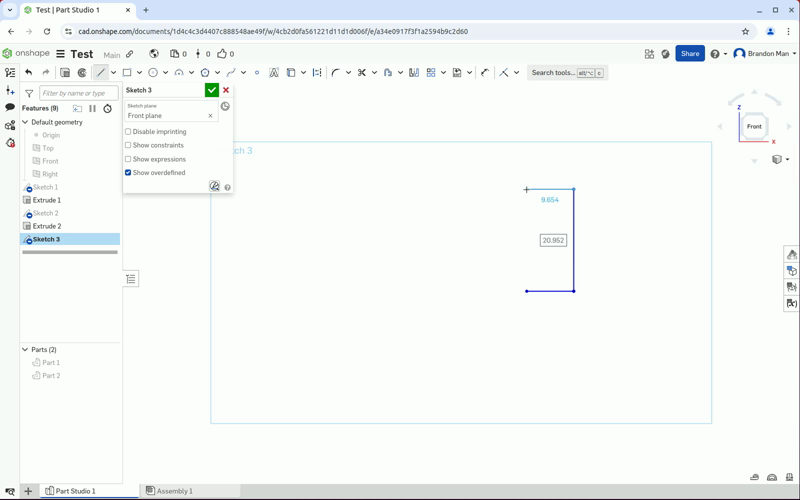
key_down(shift)
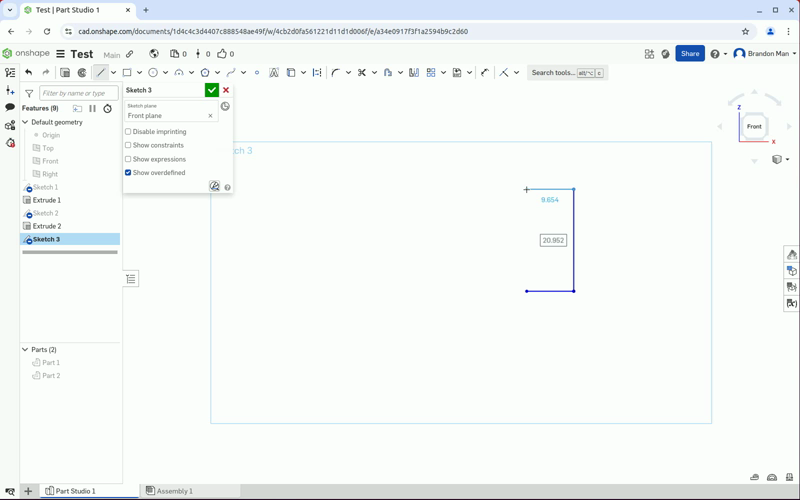
mouse_move(526, 291)
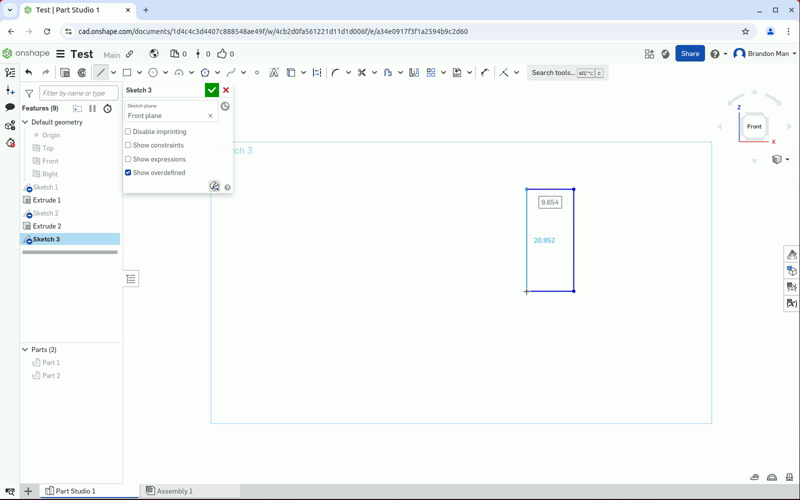
key_up(shift)
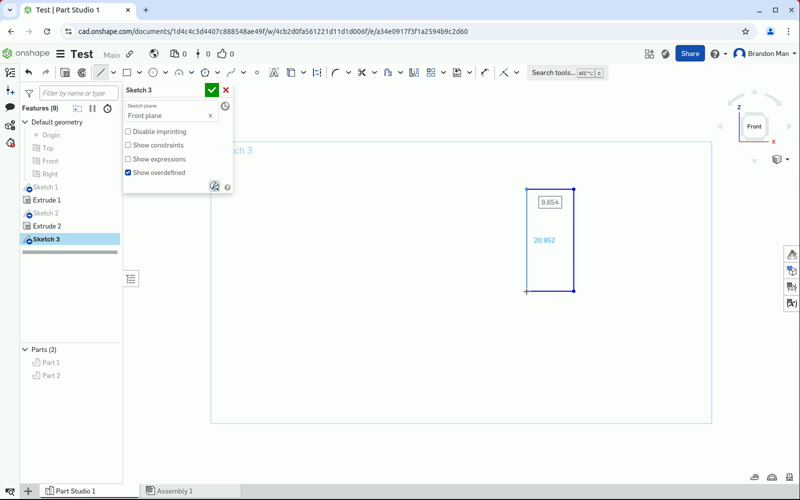
click(526, 291)
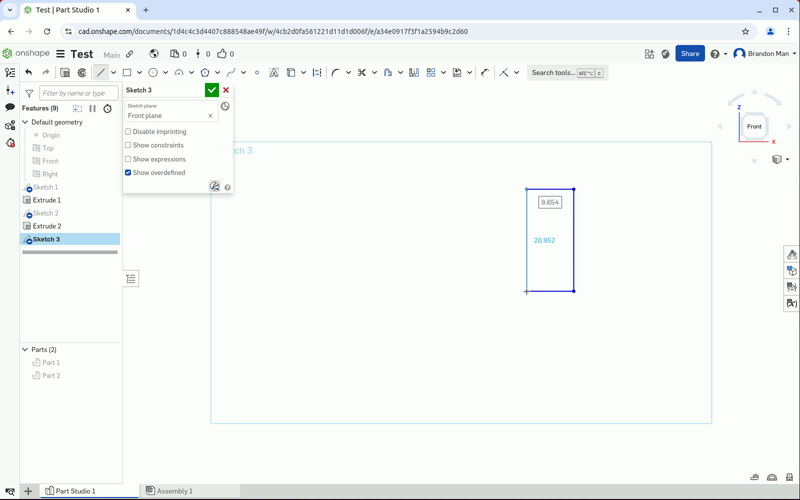
key(esc)
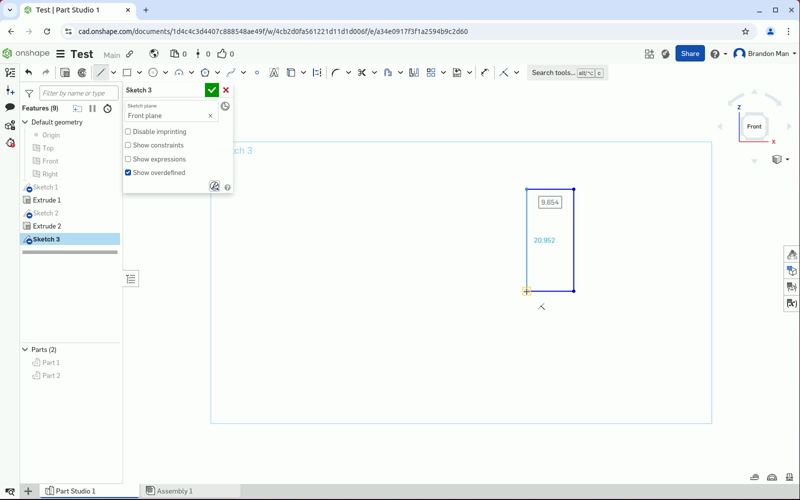
mouse_move(569, 270)
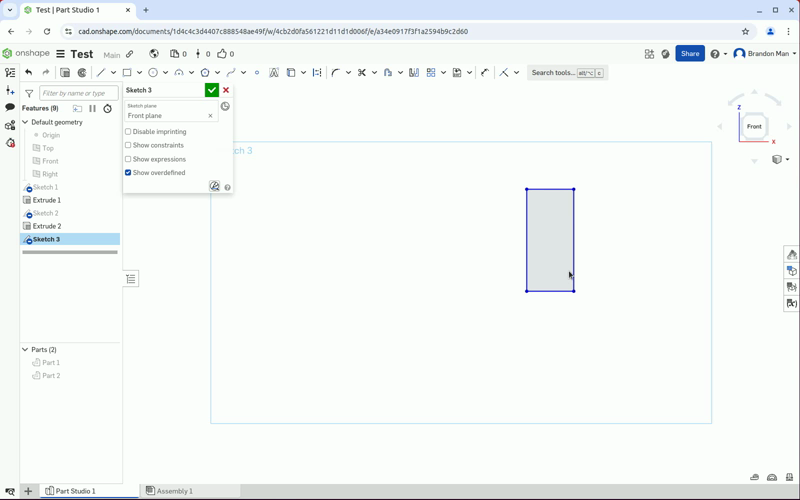
click(569, 270)
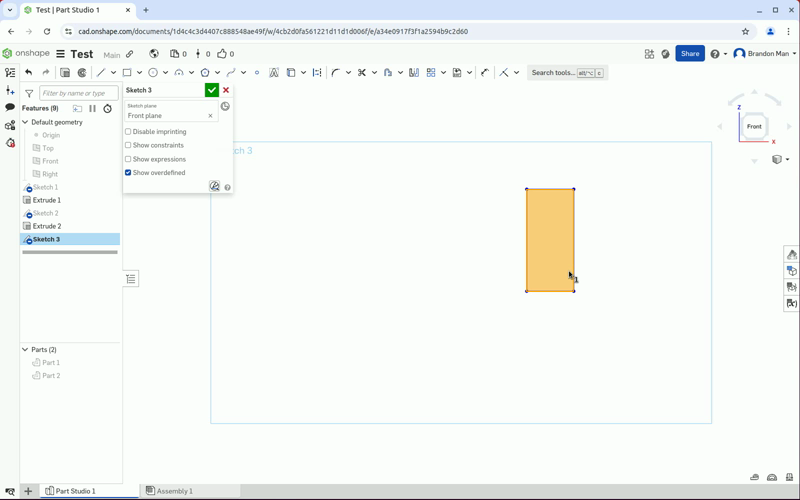
mouse_move(73, 352)
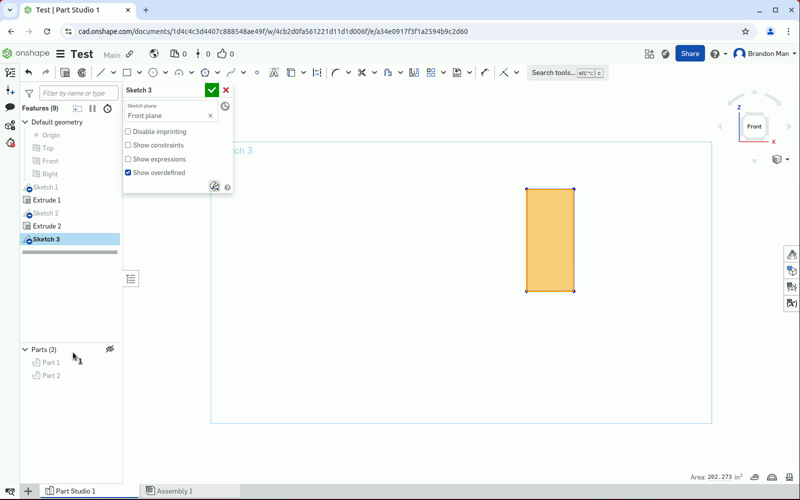
key(shift+y)
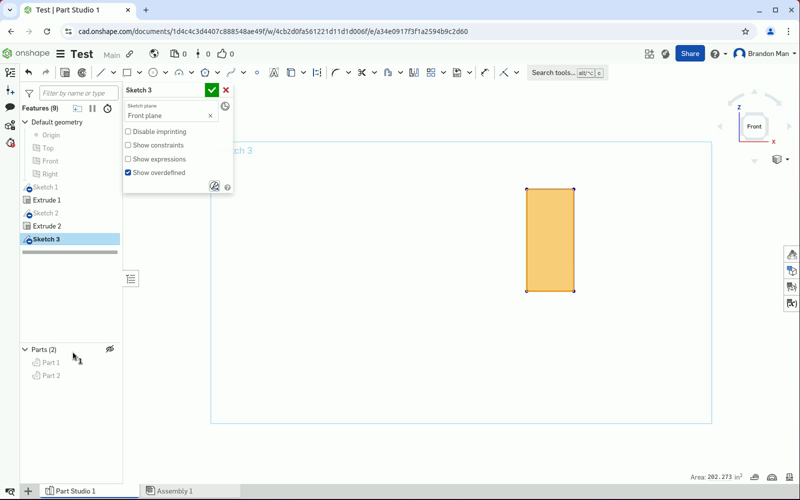
key(shift+e)
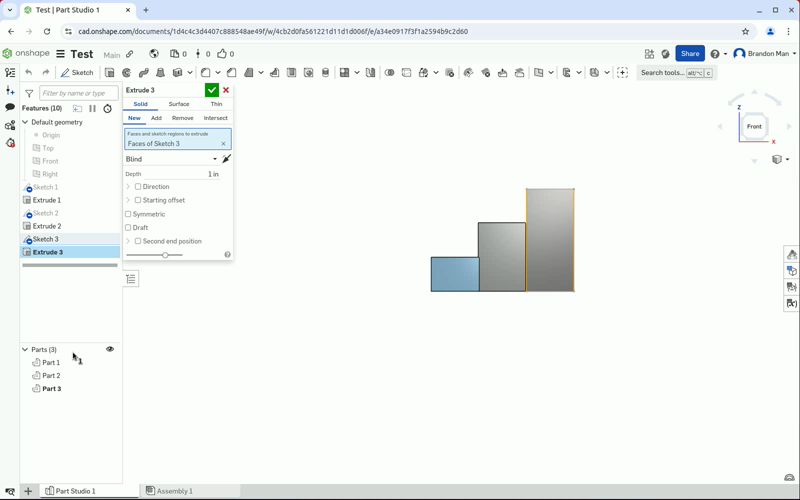
mouse_move(143, 106)
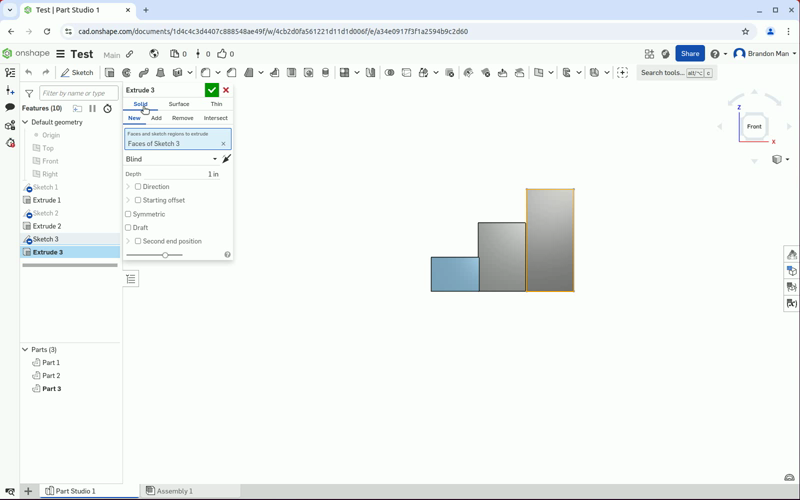
click(143, 106)
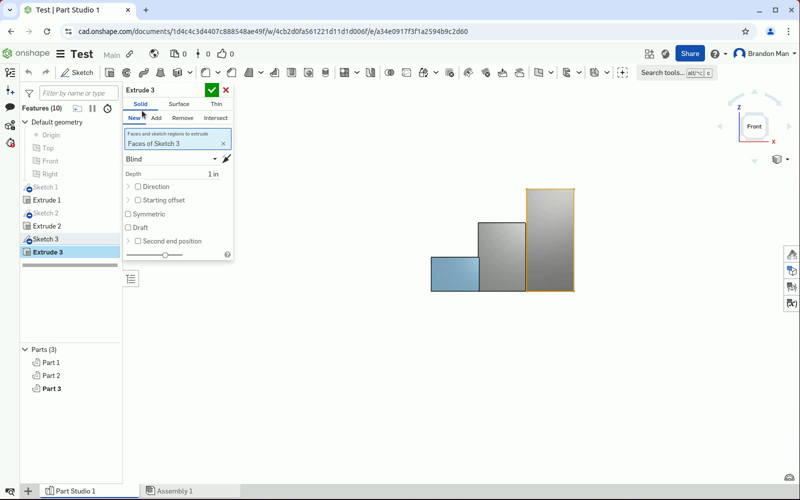
mouse_move(137, 120)
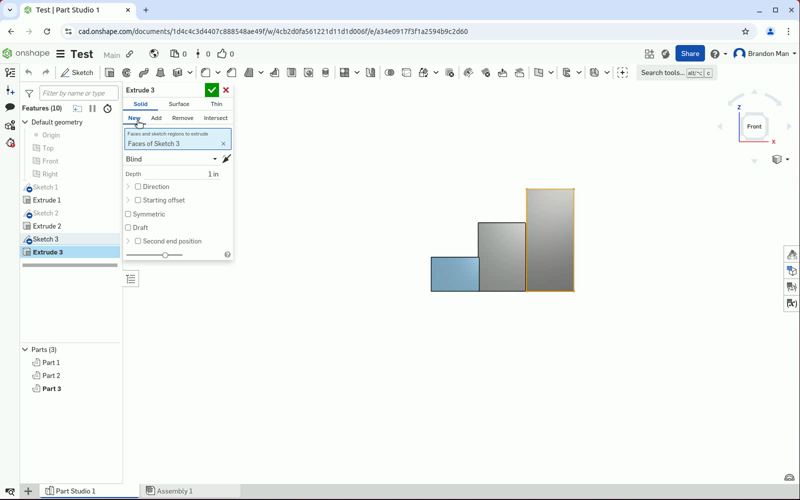
click(137, 120)
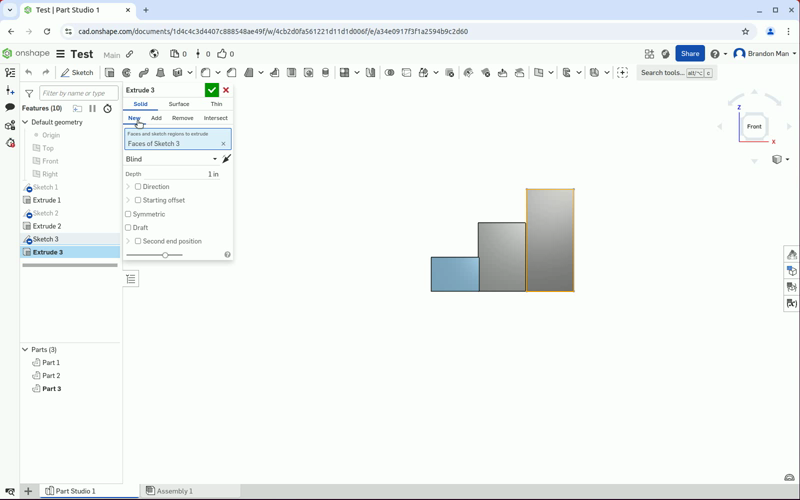
key(tab, 4)
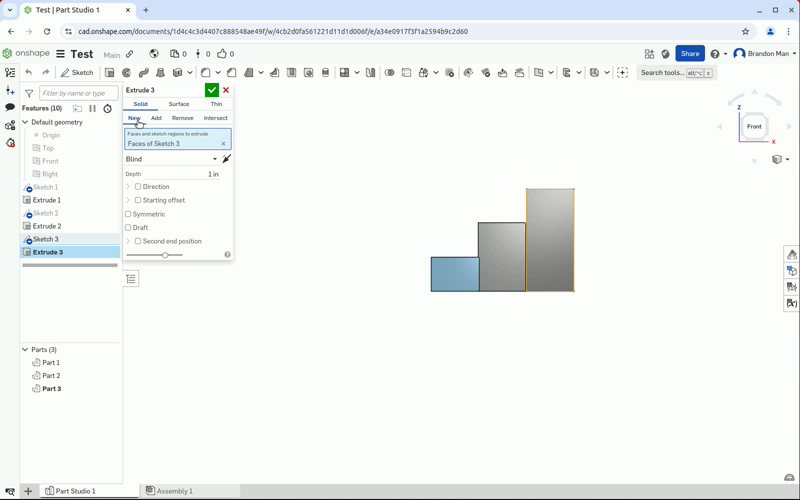
text(13.961)
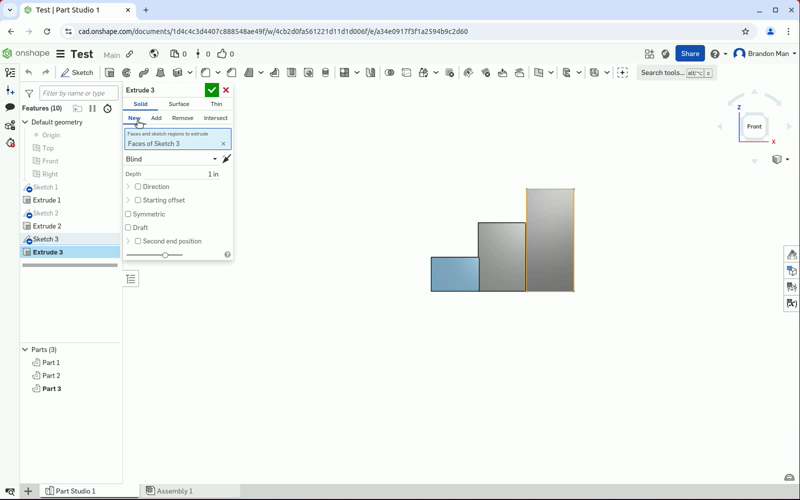
key(enter)
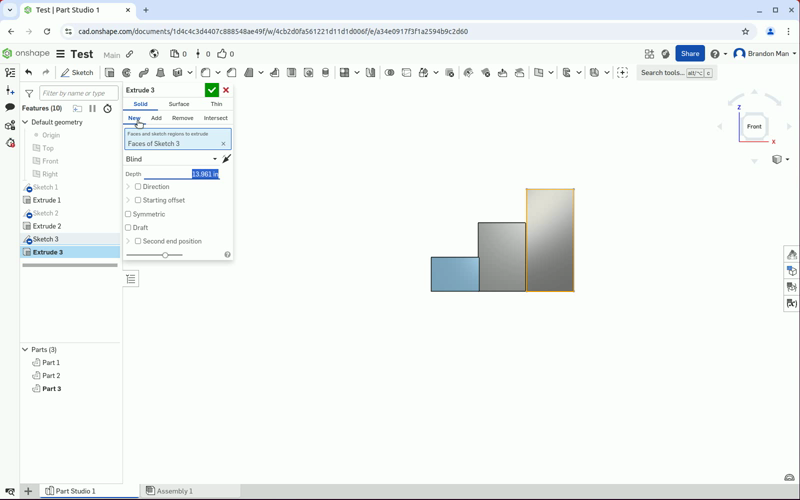
key(shift+h)
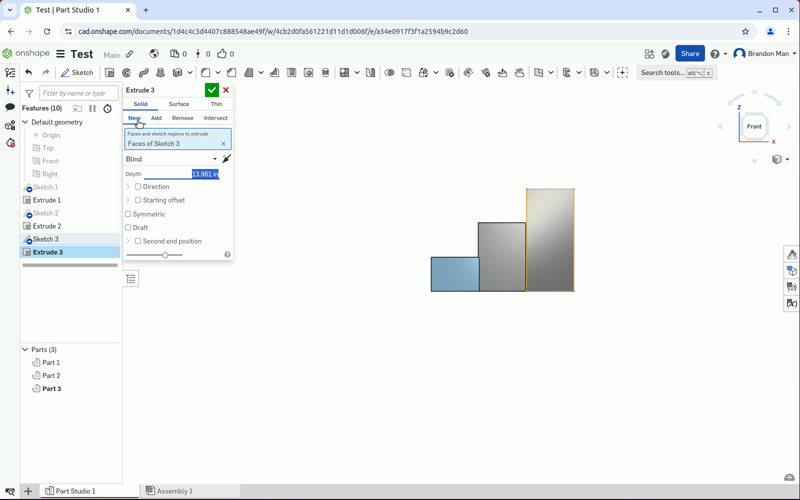
key(shift+h)
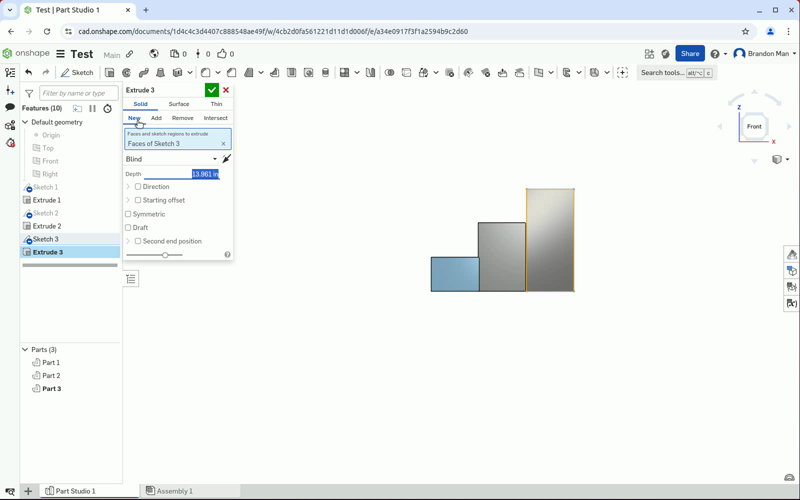
key(shift+7)
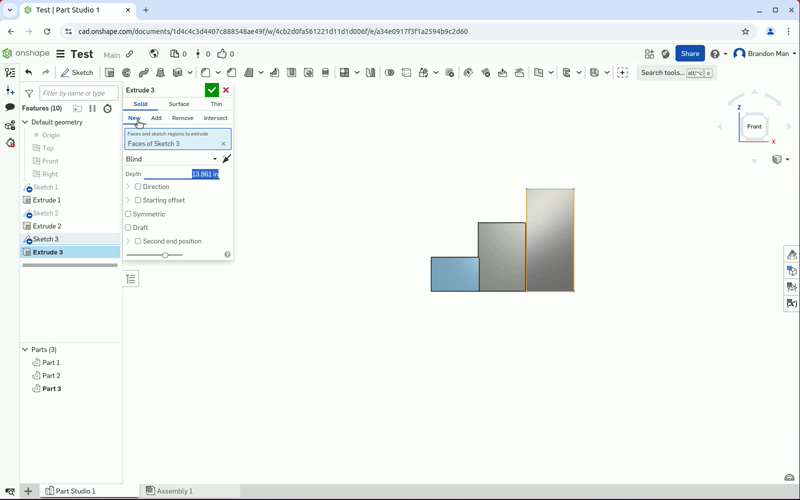
key(left, 2)
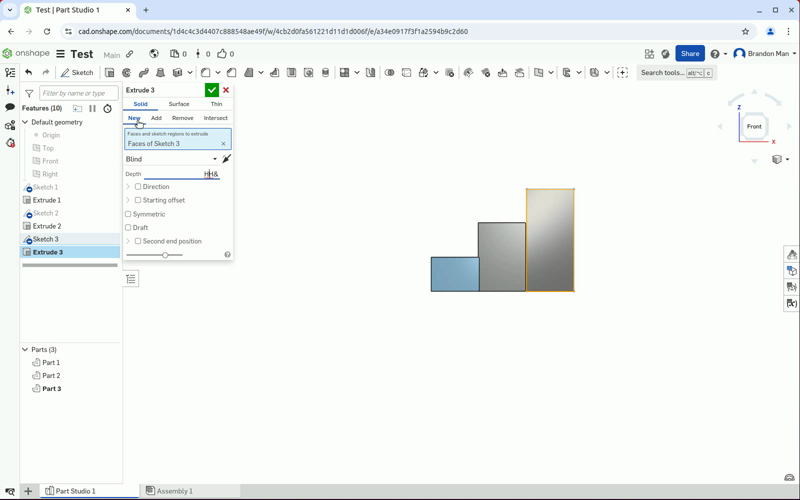
key(down, 2)
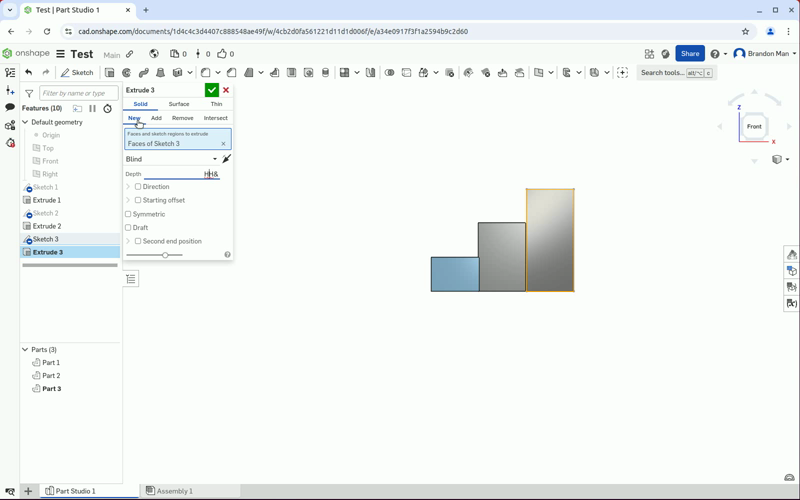
key(up, 2)
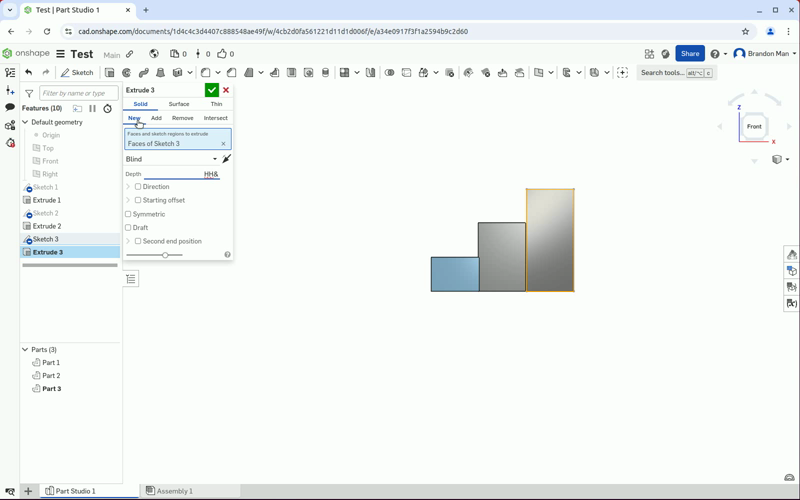
key(right, 2)
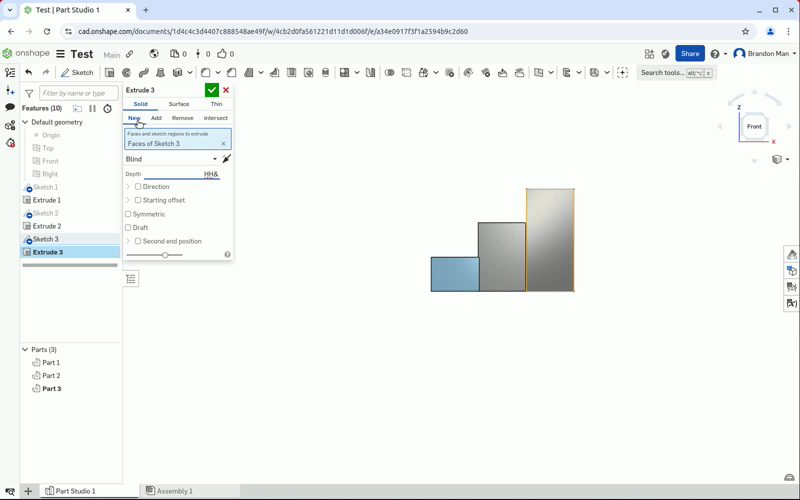
mouse_move(73, 189)
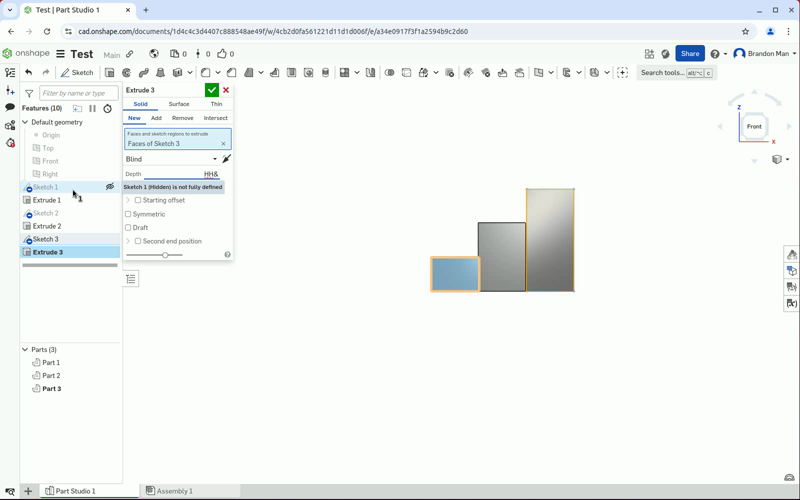
click(73, 189)